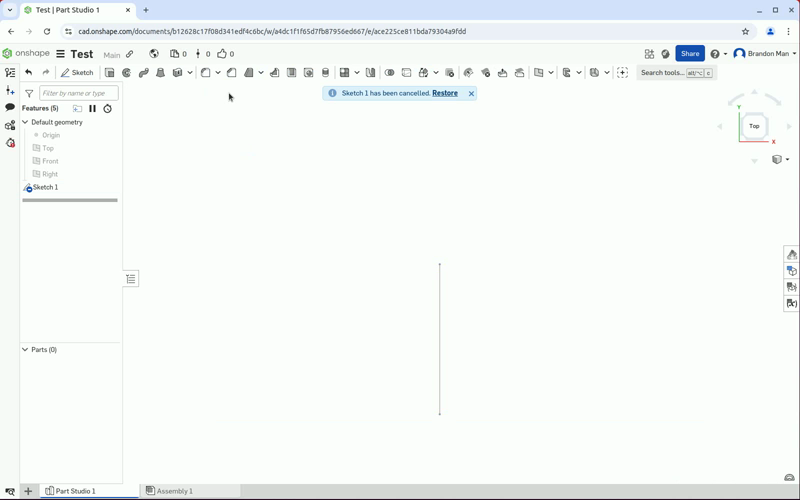
key(shift+h)
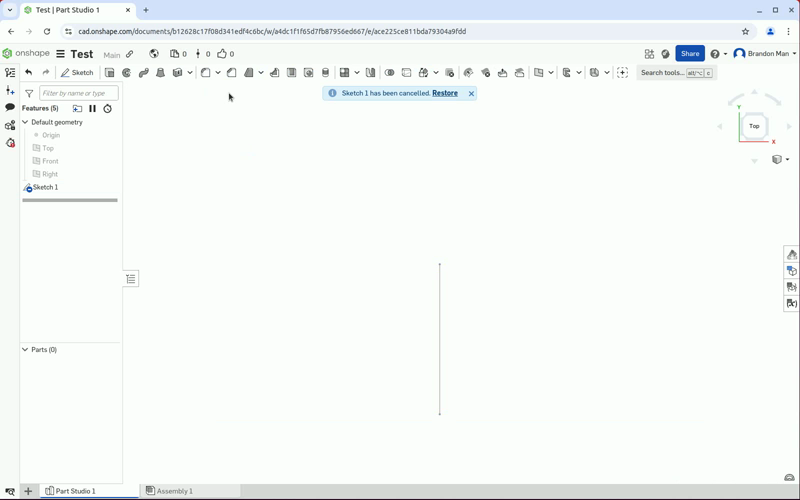
key(shift+s)
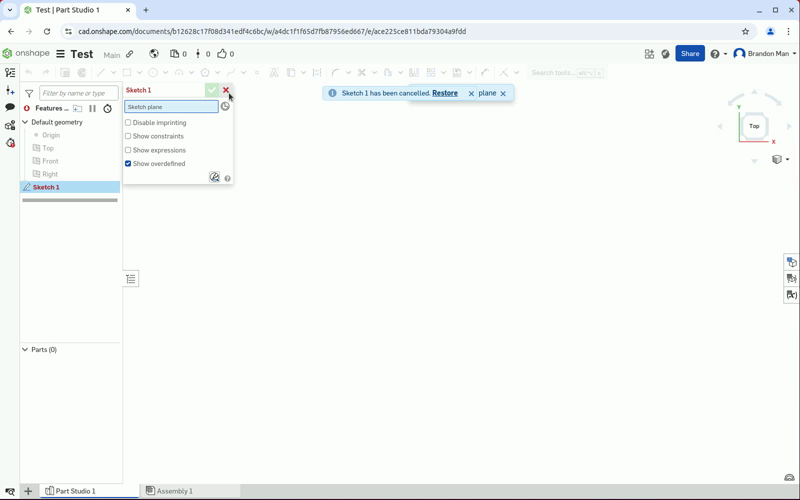
mouse_move(73, 150)
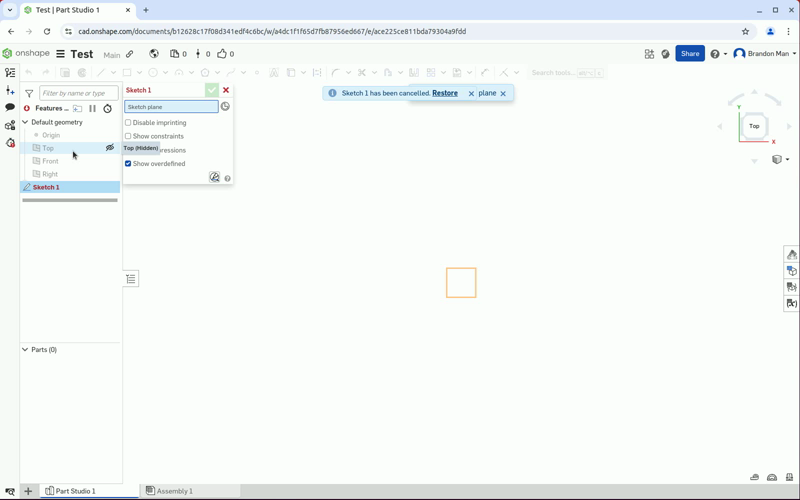
click(73, 150)
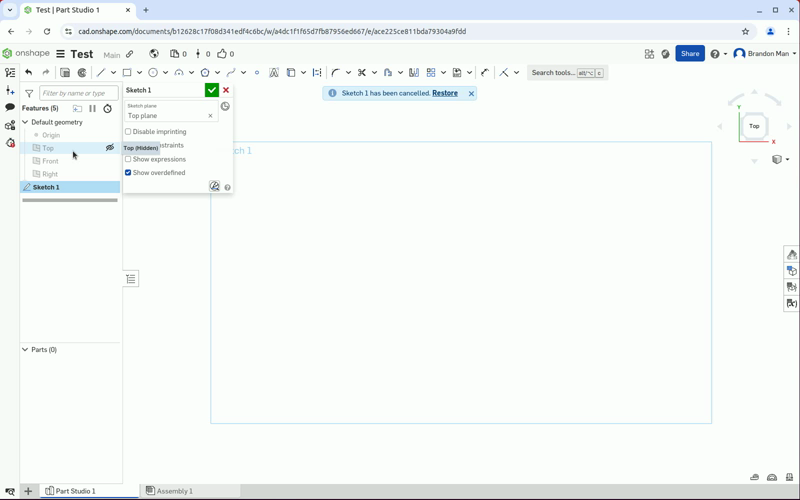
mouse_move(73, 352)
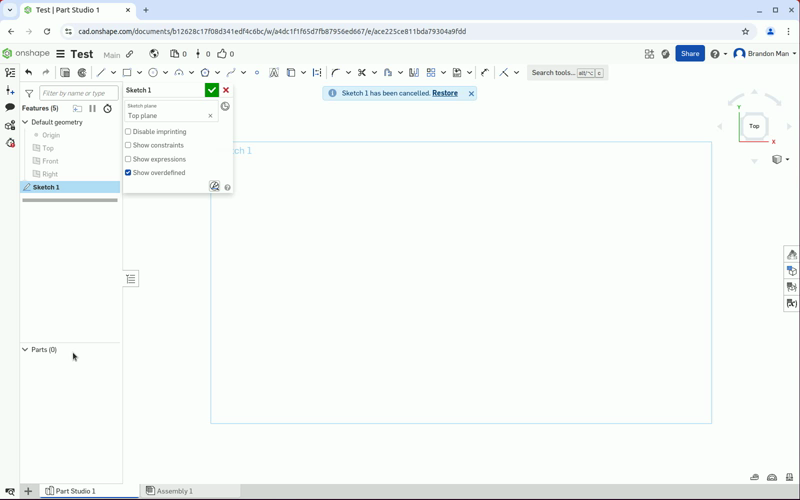
key(y)
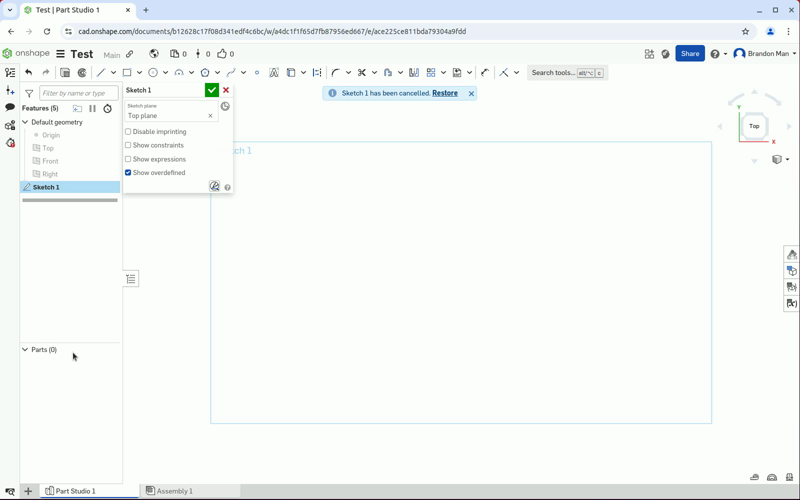
key(l)
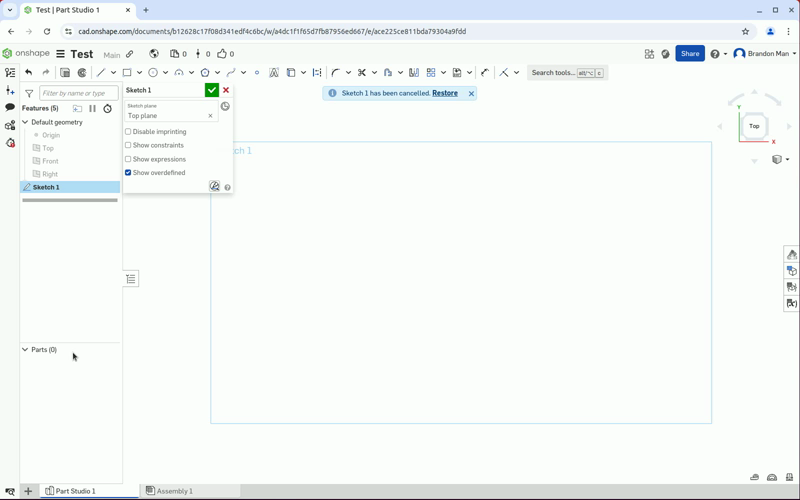
key_down(shift)
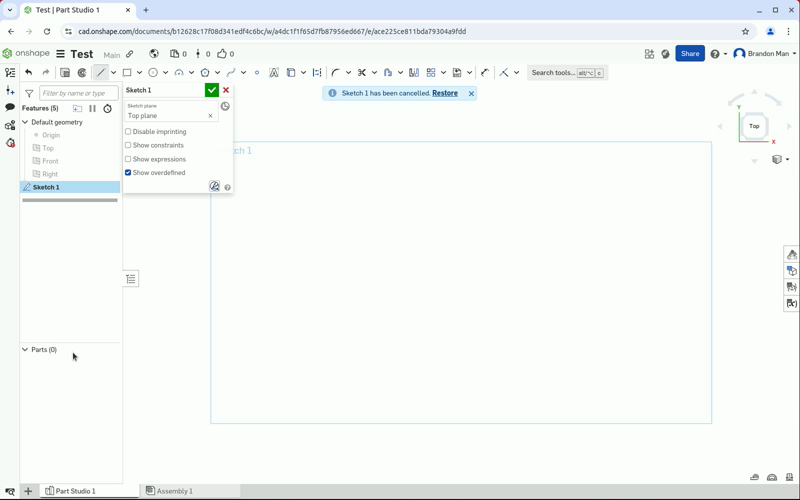
mouse_move(348, 345)
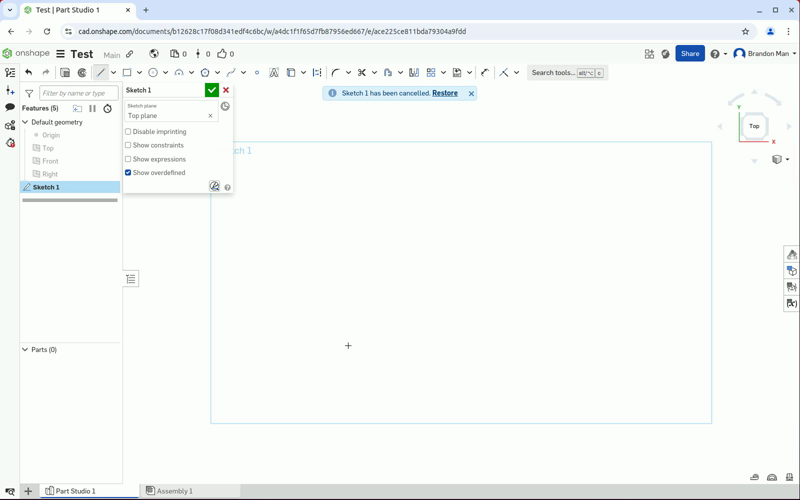
click(348, 345)
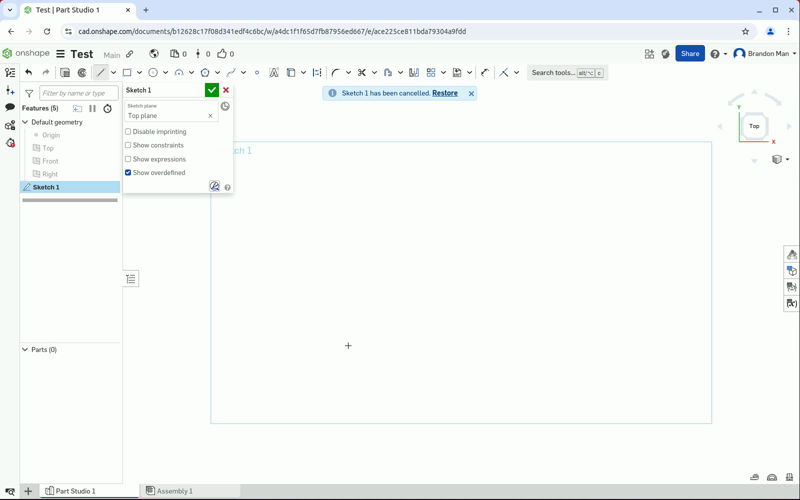
key_up(shift)
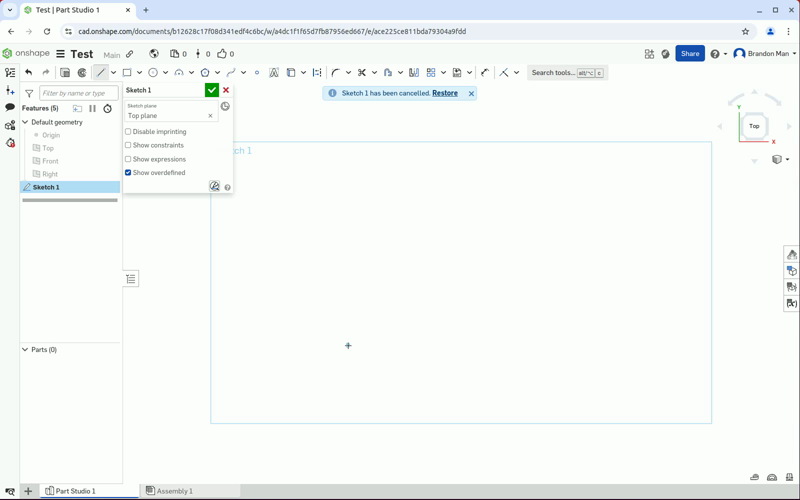
key_down(shift)
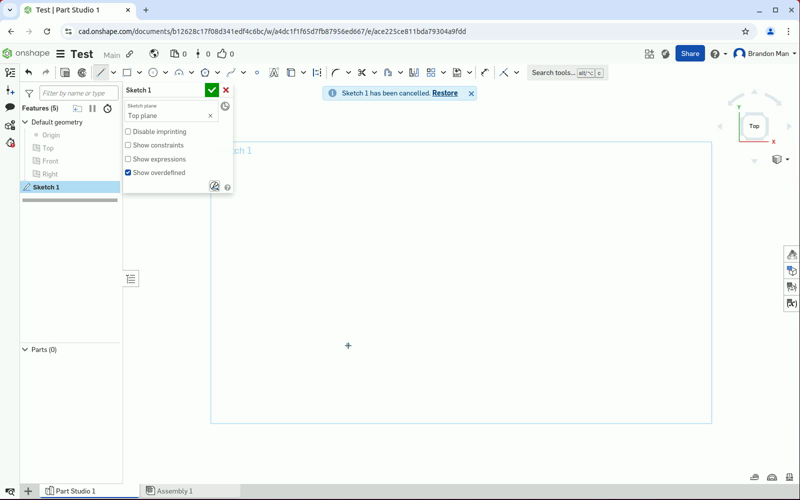
mouse_move(572, 345)
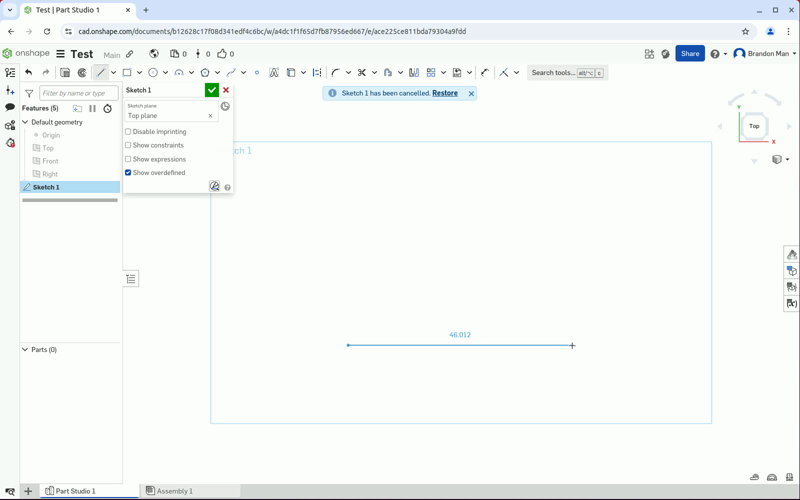
click(572, 345)
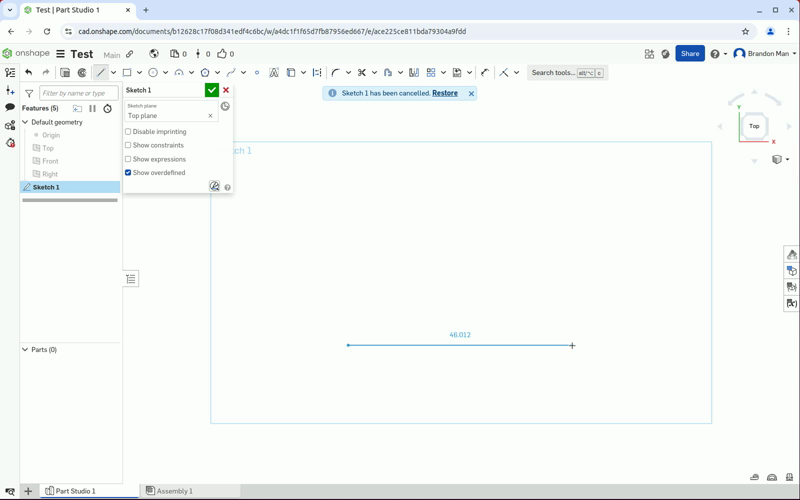
key_up(shift)
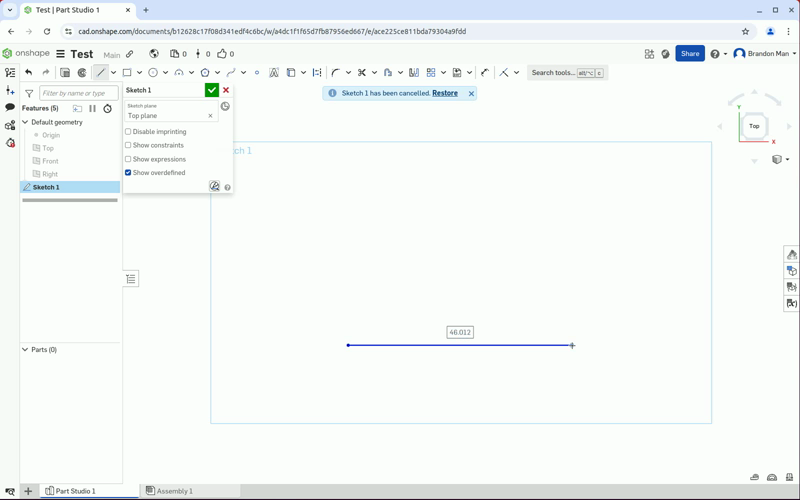
key_down(shift)
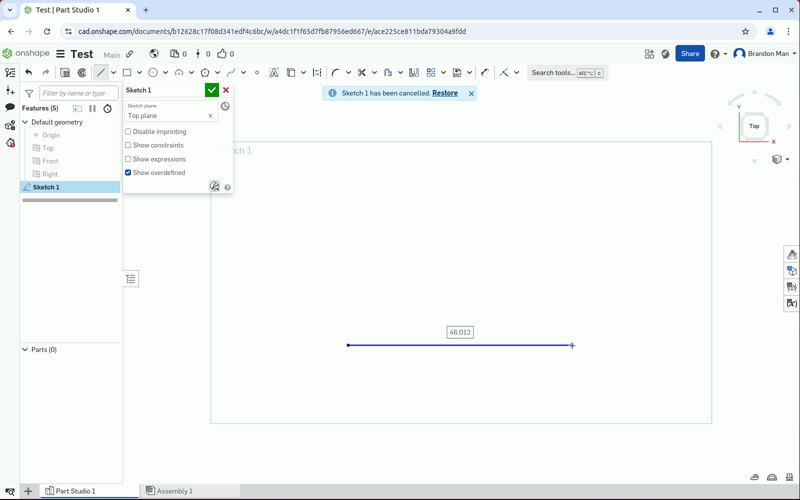
mouse_move(572, 222)
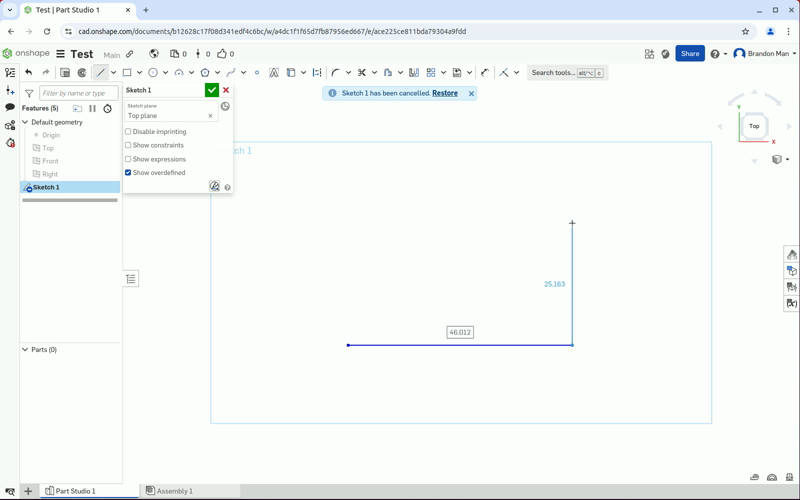
click(572, 222)
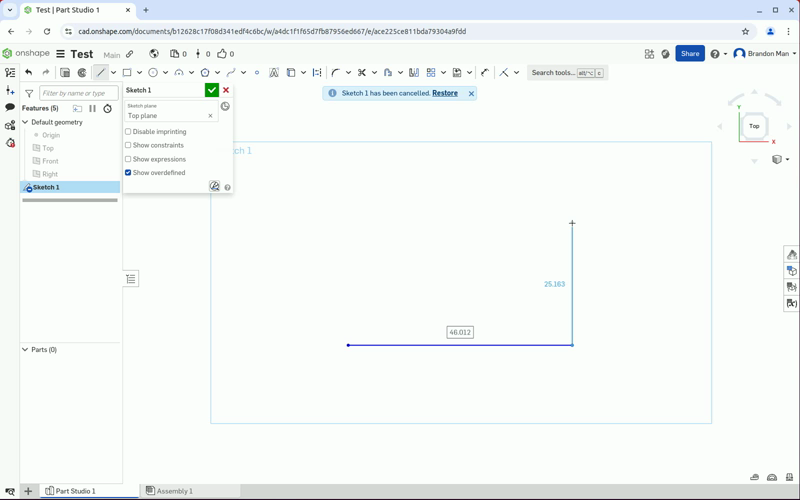
key_up(shift)
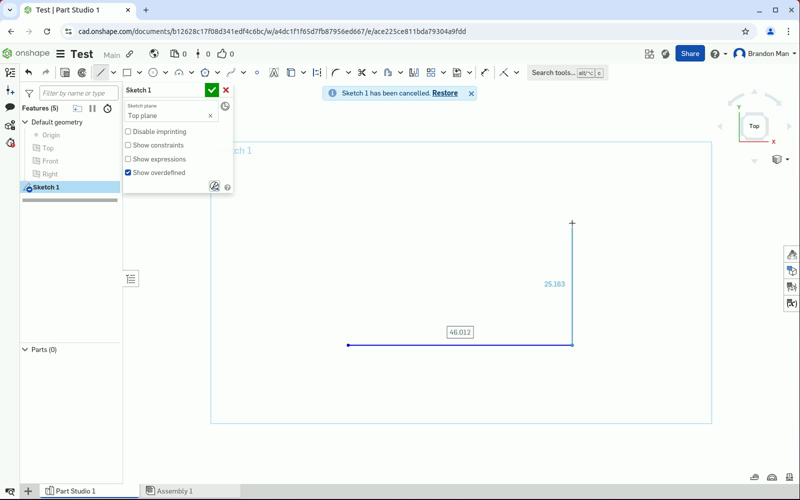
key_down(shift)
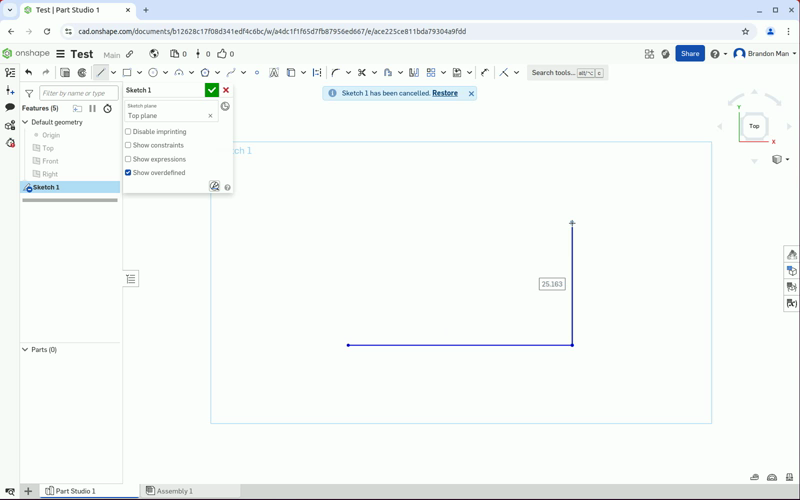
mouse_move(348, 222)
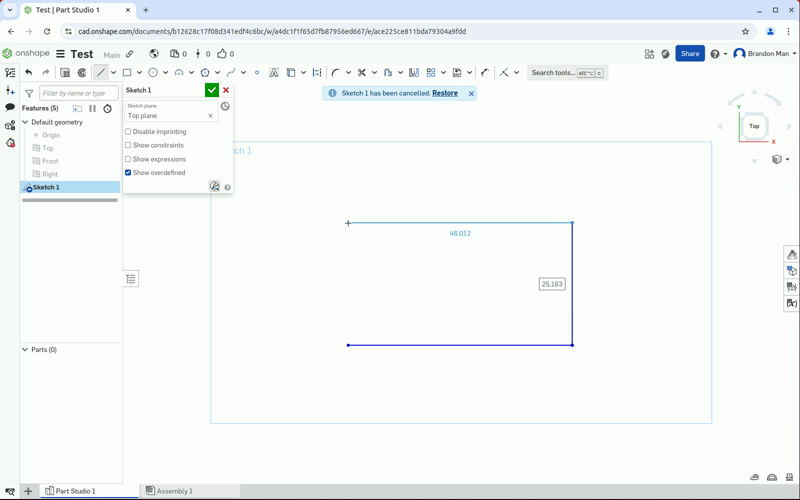
click(348, 222)
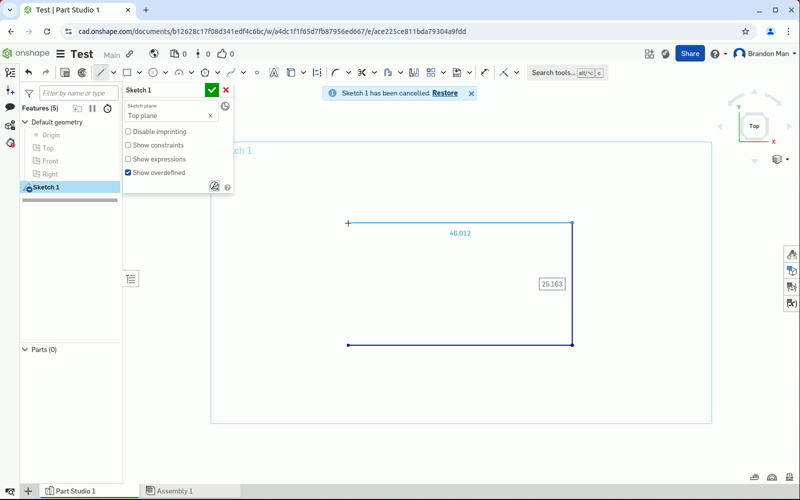
key_up(shift)
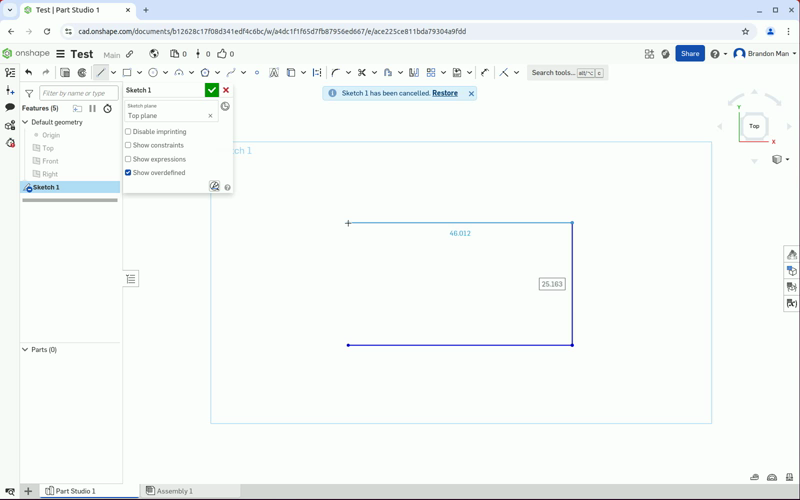
key_down(shift)
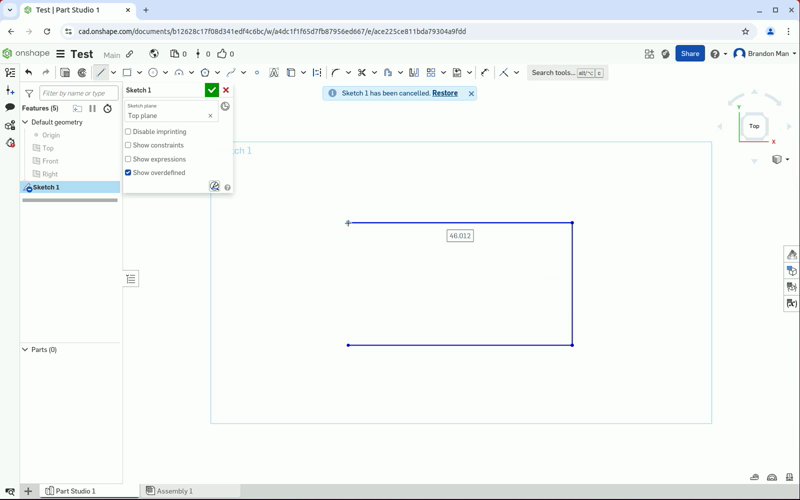
mouse_move(348, 345)
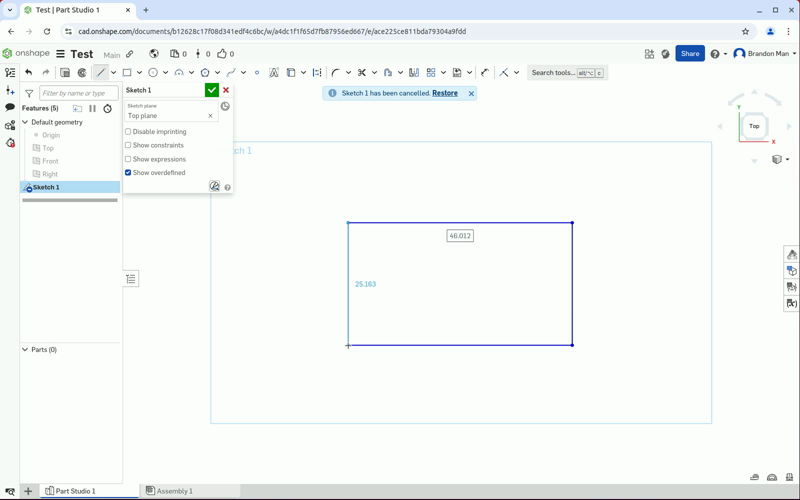
key_up(shift)
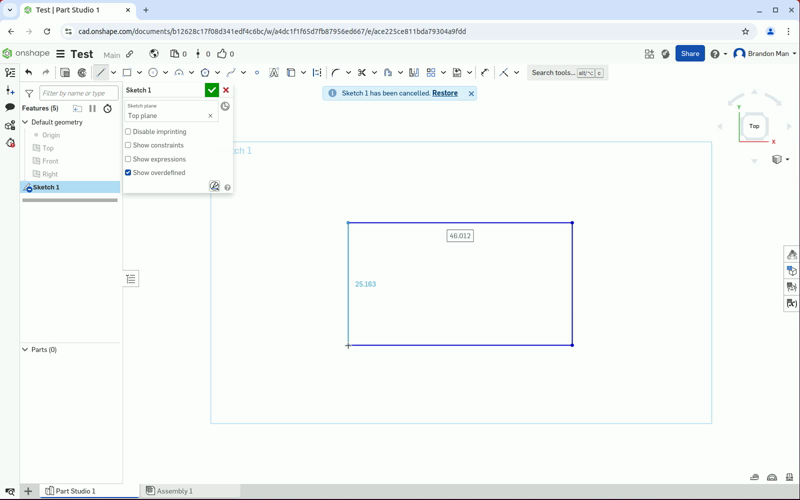
click(348, 345)
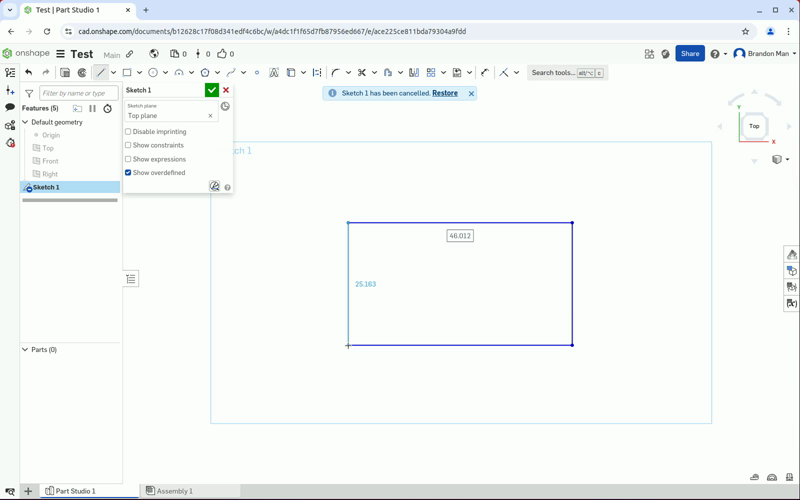
key(esc)
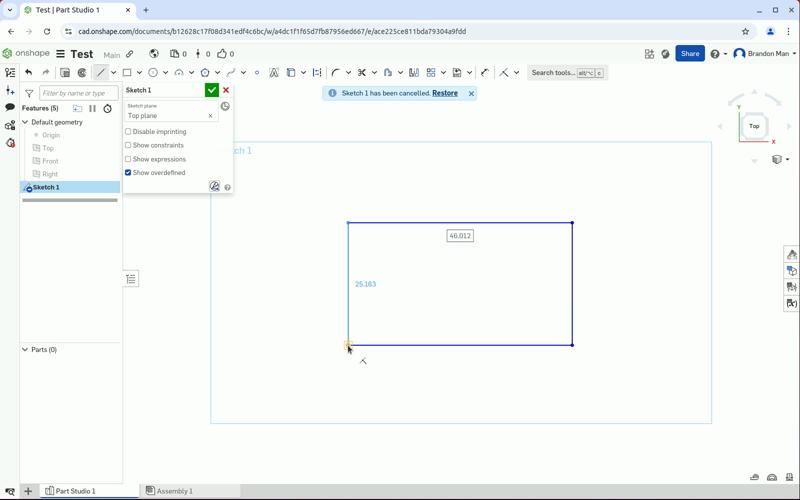
mouse_move(512, 242)
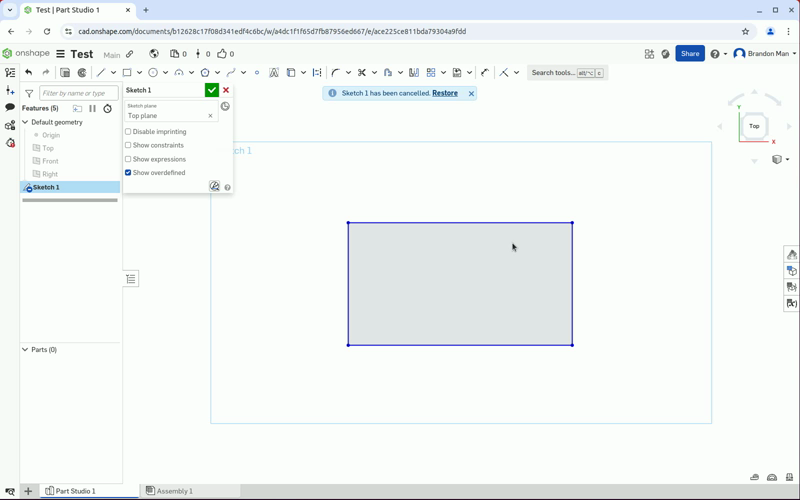
click(512, 242)
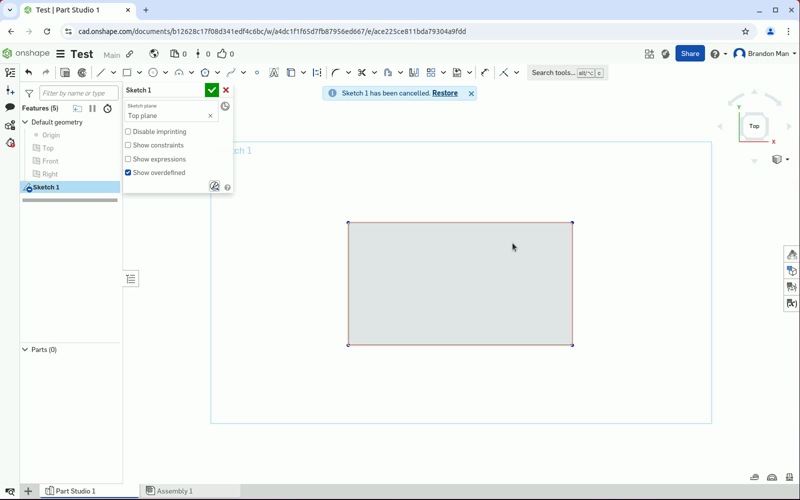
mouse_move(73, 352)
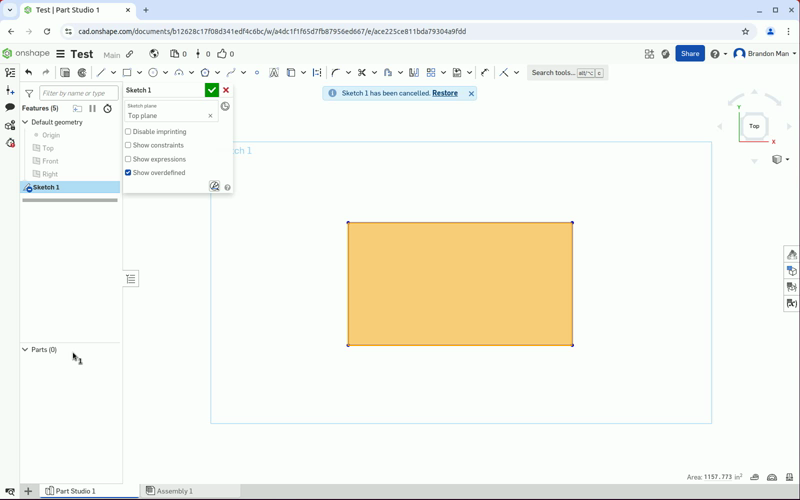
key(shift+y)
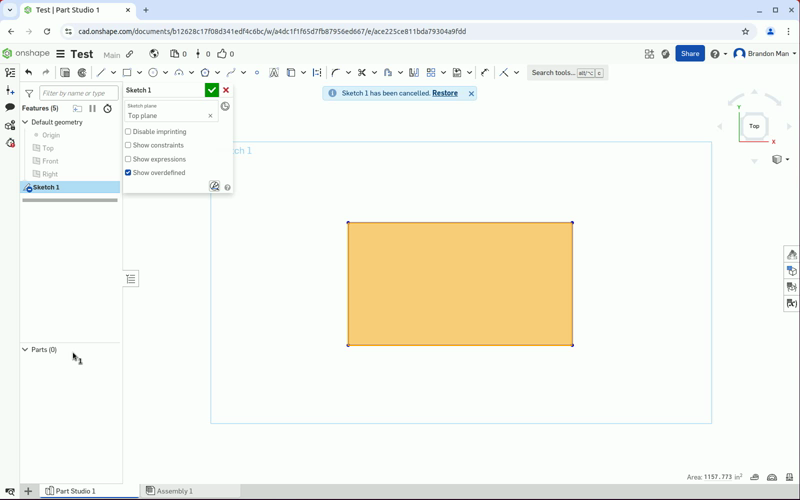
key(shift+e)
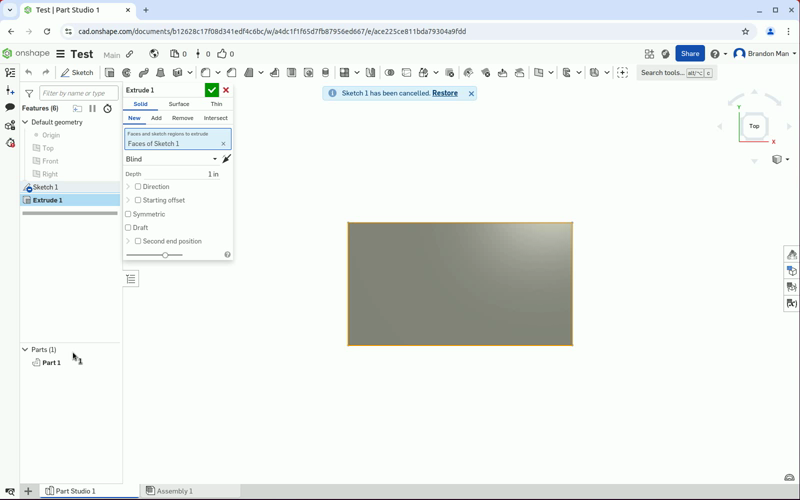
mouse_move(143, 106)
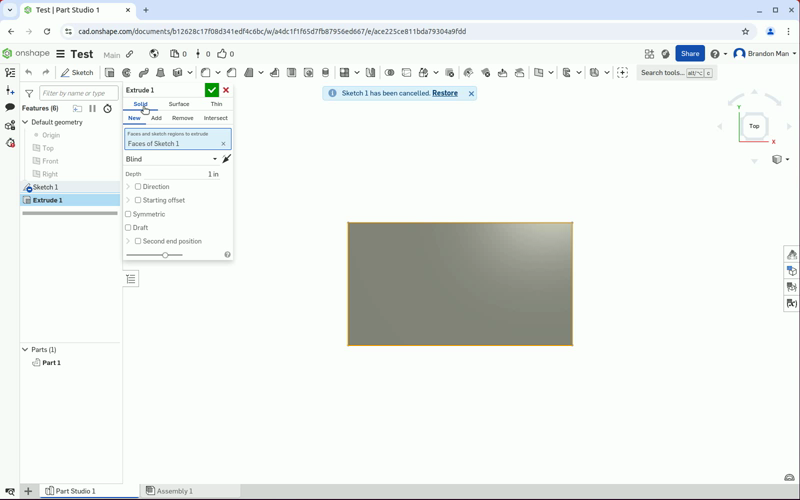
click(143, 106)
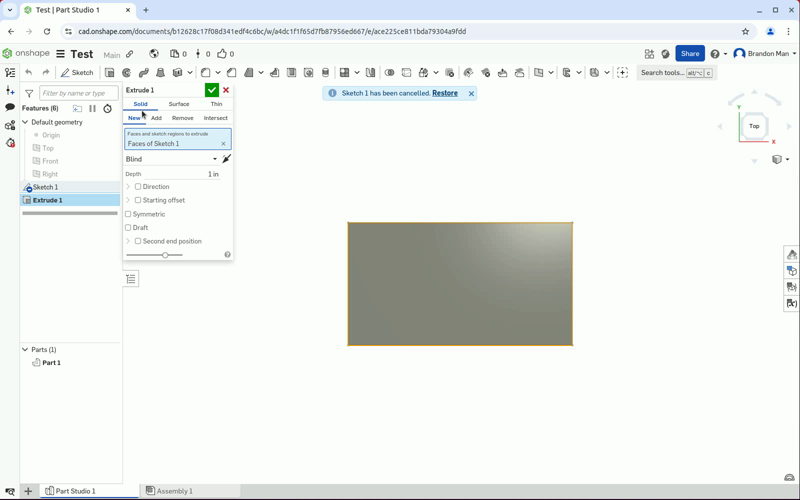
mouse_move(137, 120)
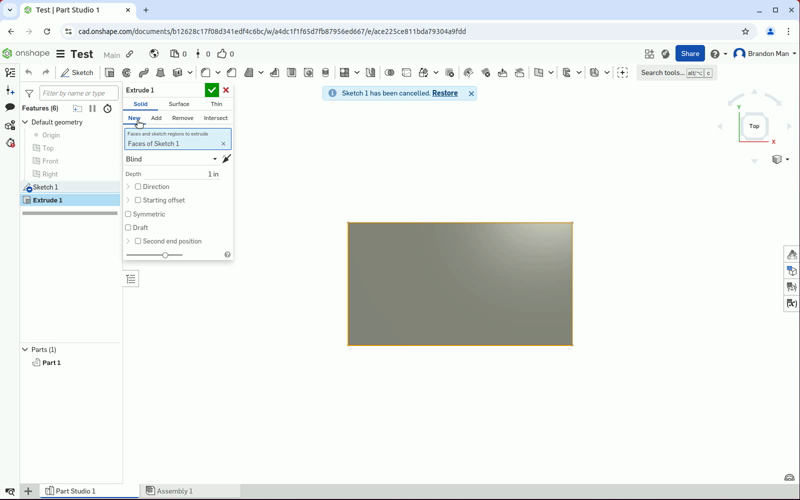
click(137, 120)
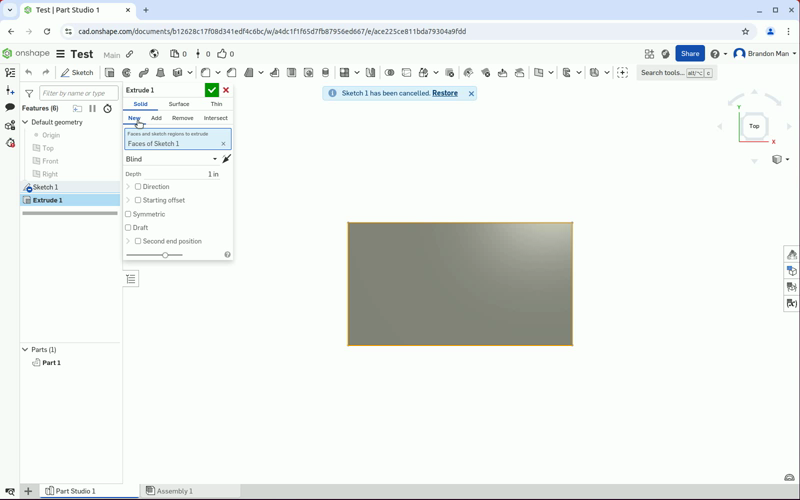
key(tab, 4)
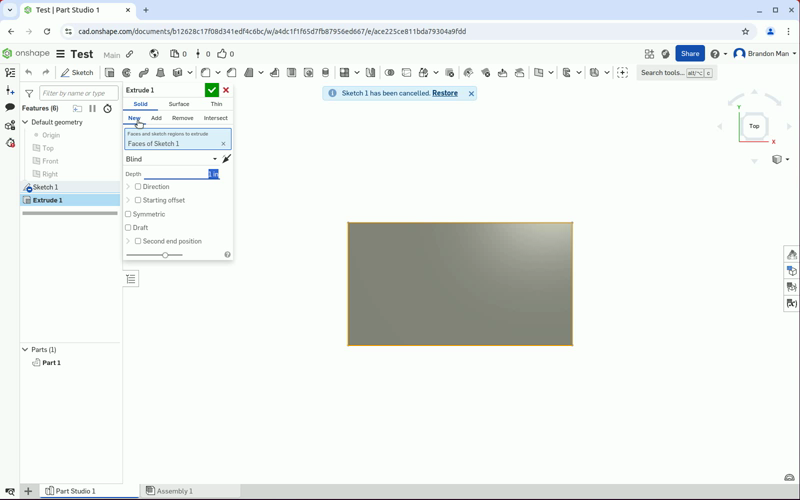
text(11.313)
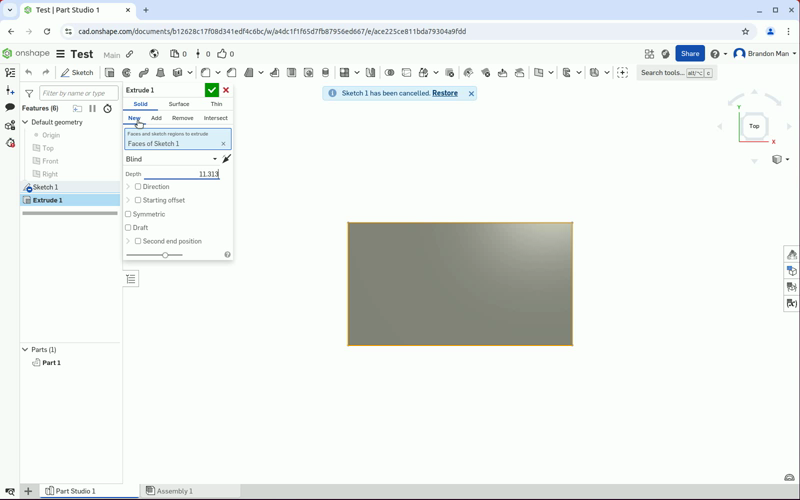
key(enter)
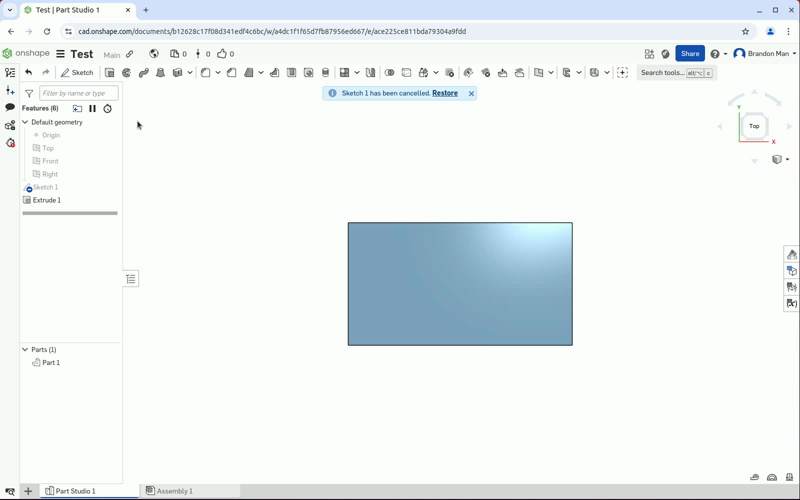
key(shift+h)
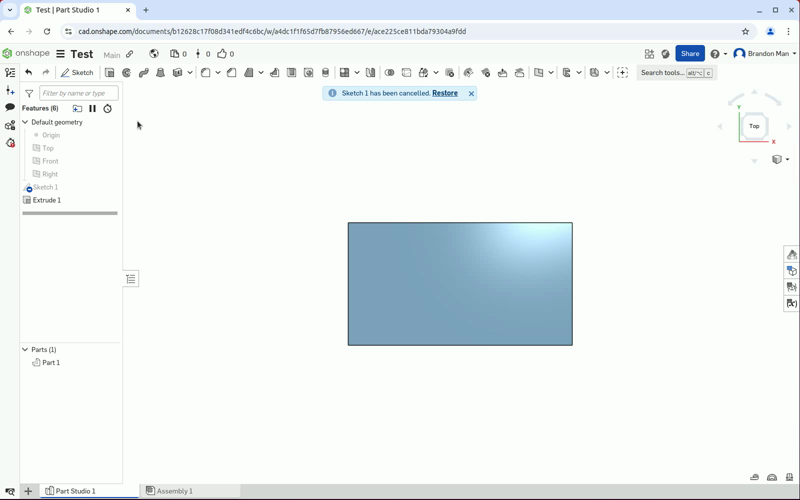
key(shift+h)
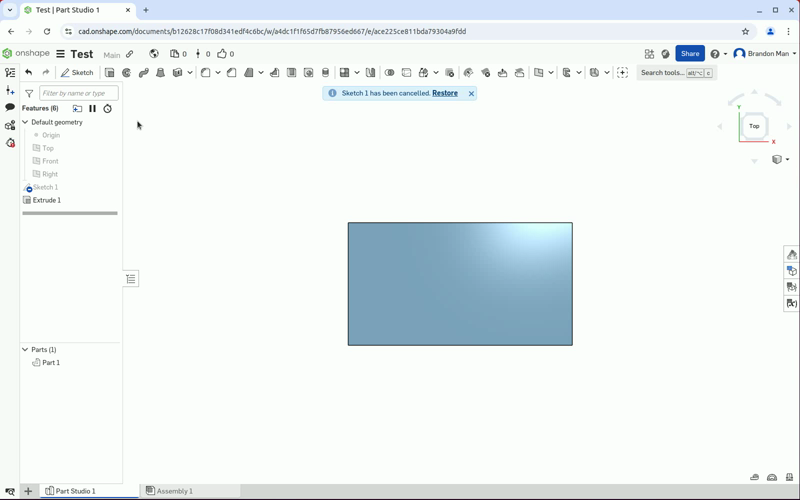
mouse_move(73, 189)
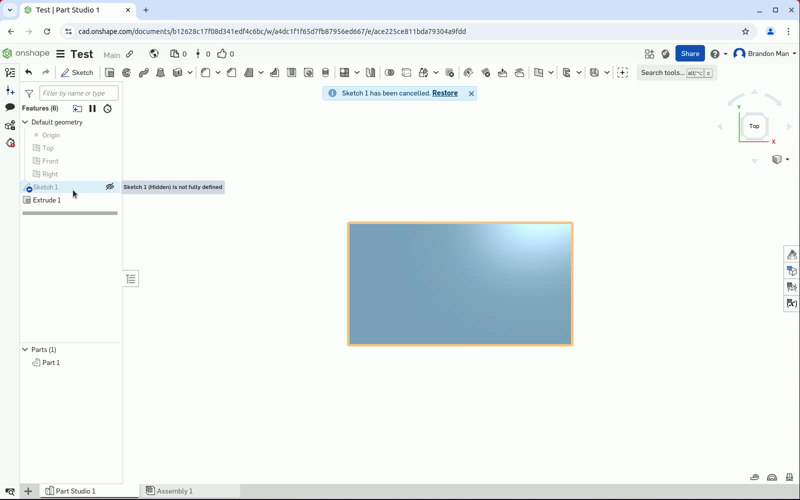
click(73, 189)
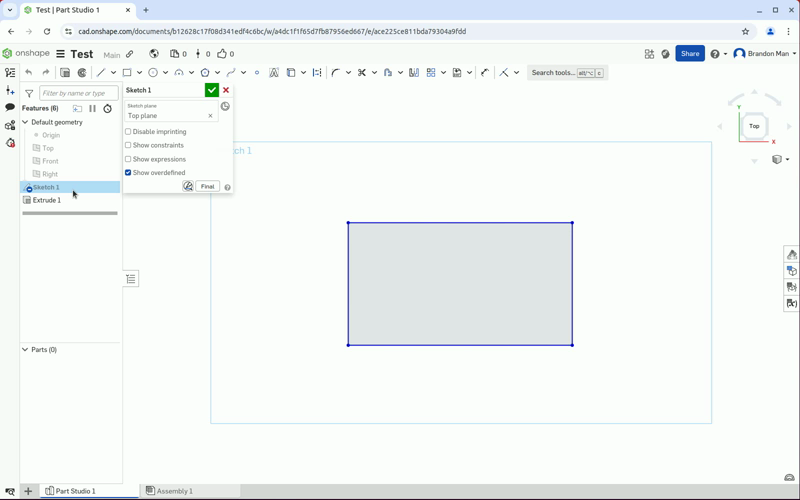
mouse_move(229, 92)
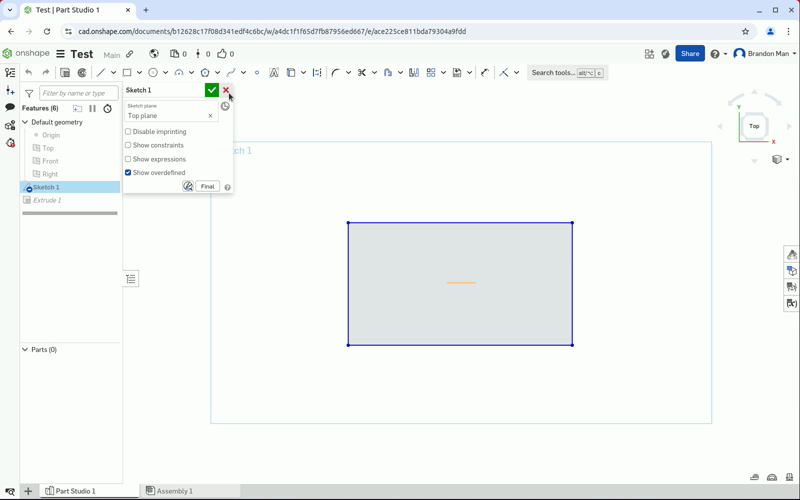
click(229, 92)
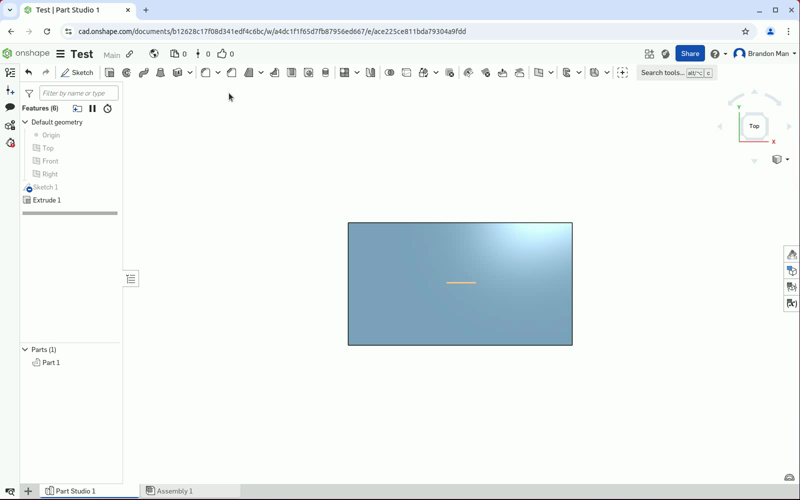
mouse_move(541, 75)
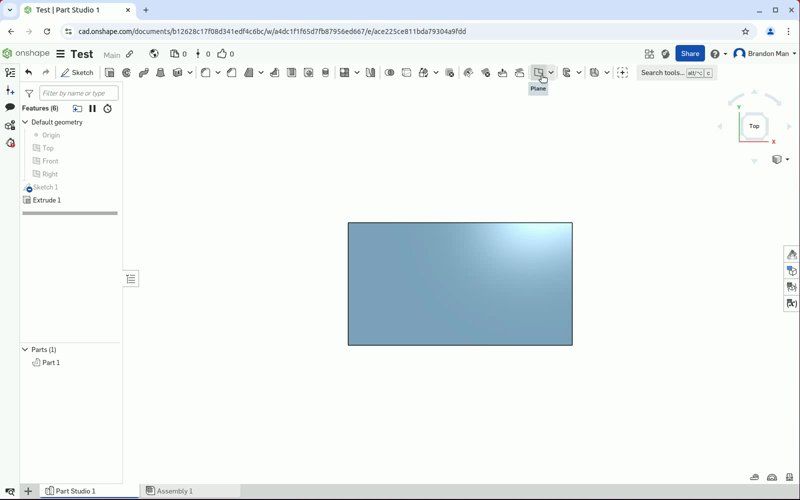
click(541, 75)
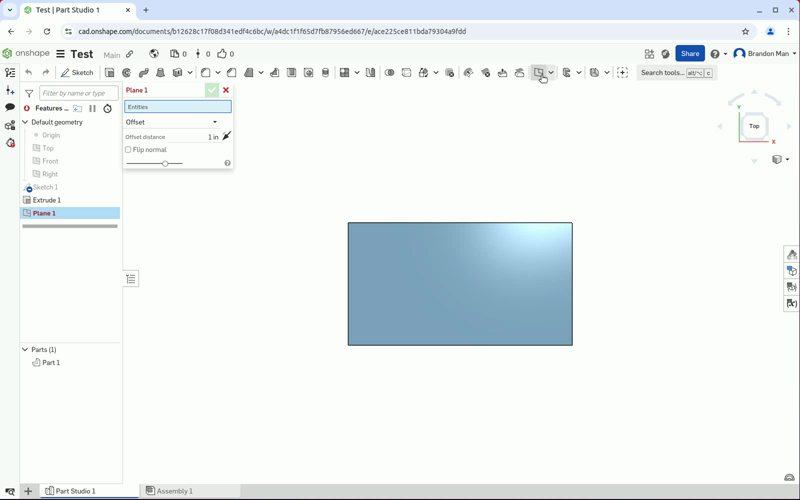
mouse_move(73, 150)
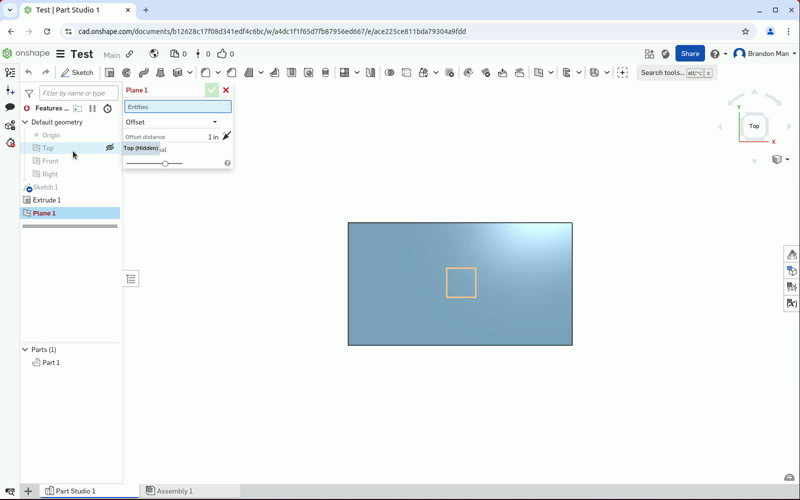
click(73, 150)
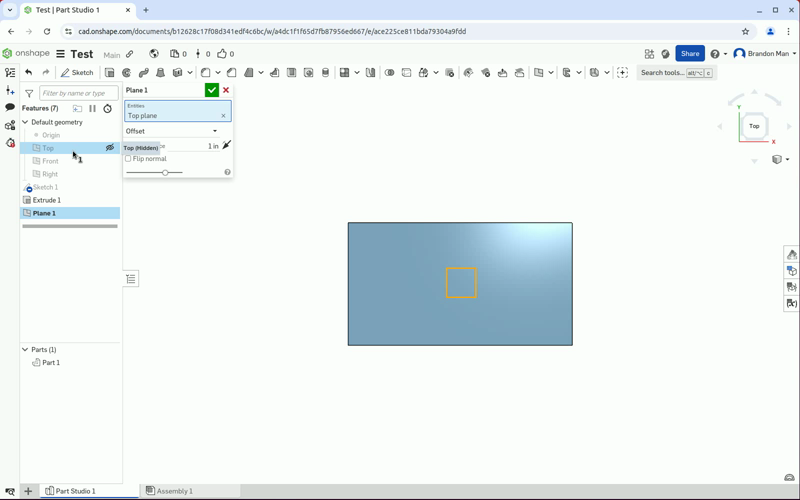
key(tab, 2)
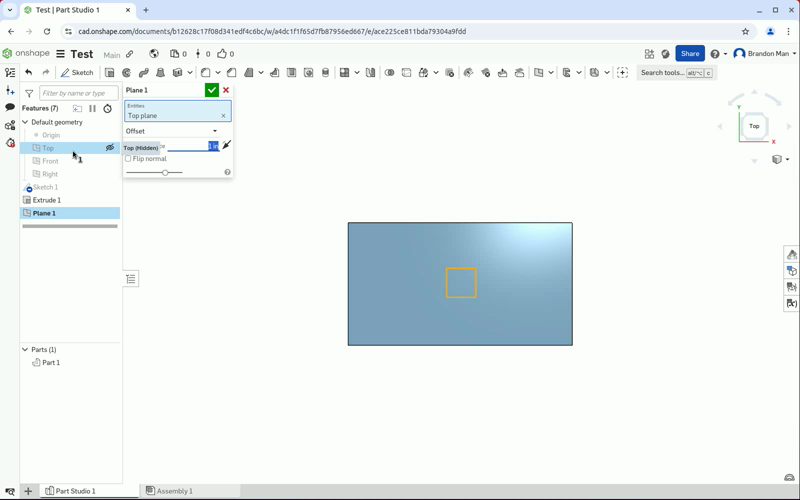
text(11.308)
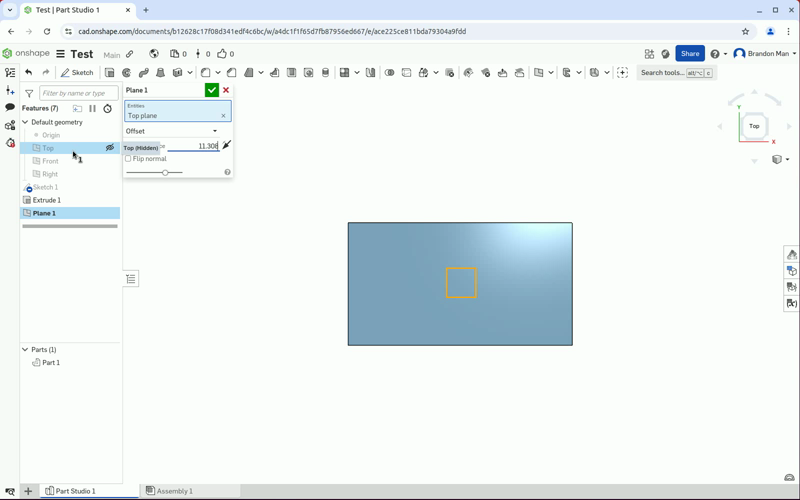
key(enter, 2)
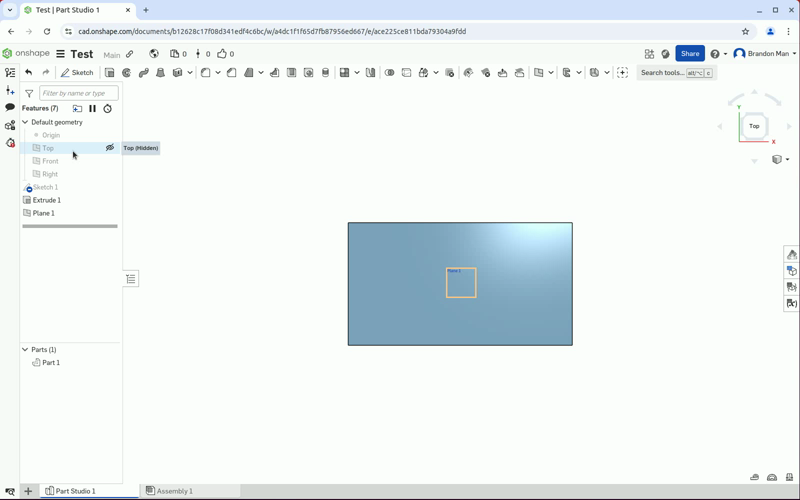
key(shift+s)
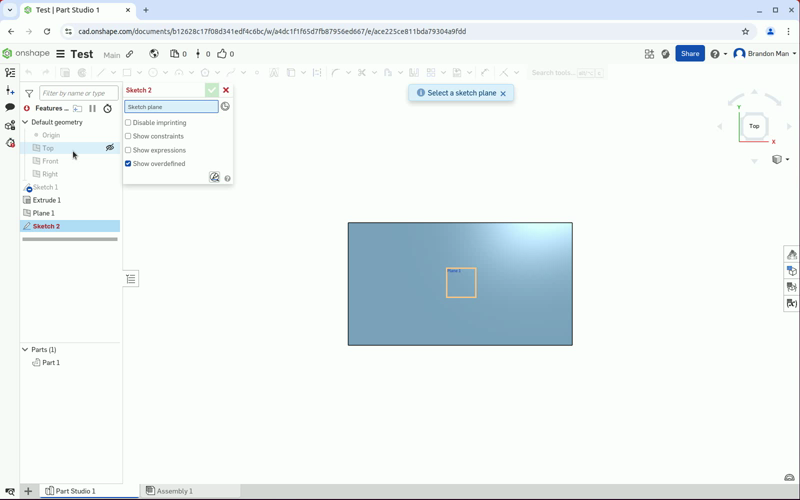
mouse_move(73, 215)
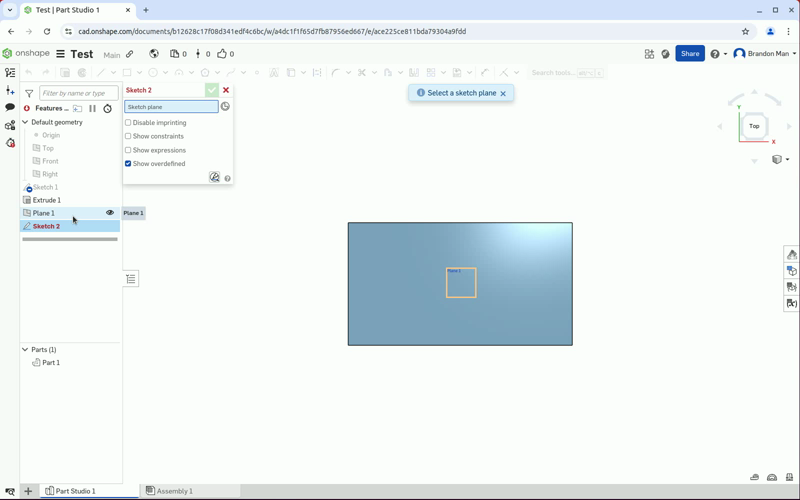
click(73, 215)
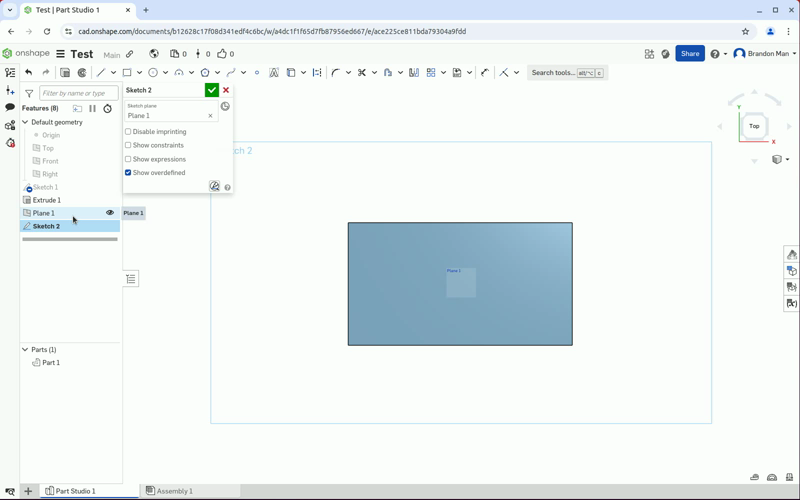
mouse_move(73, 352)
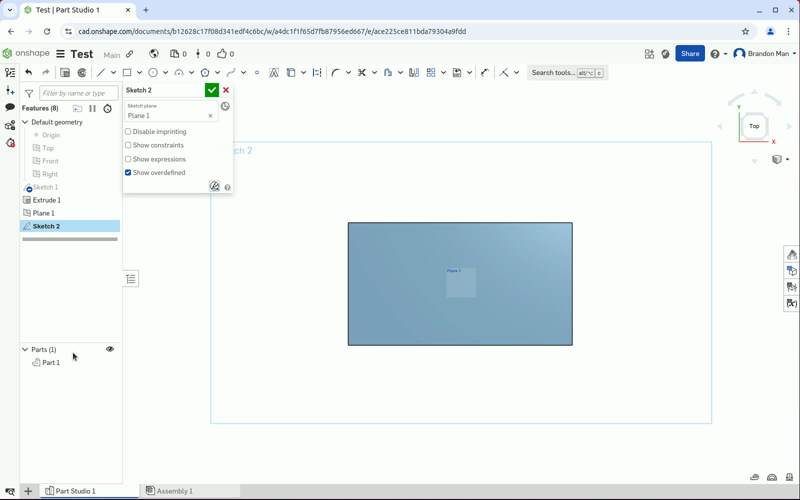
key(y)
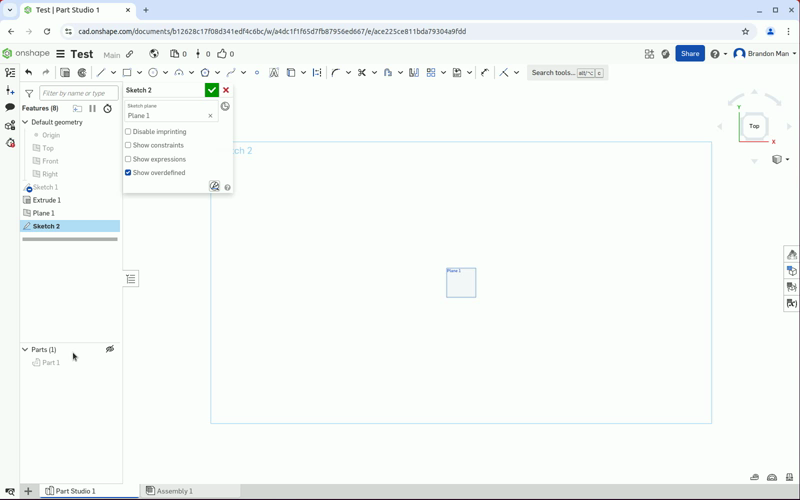
key(l)
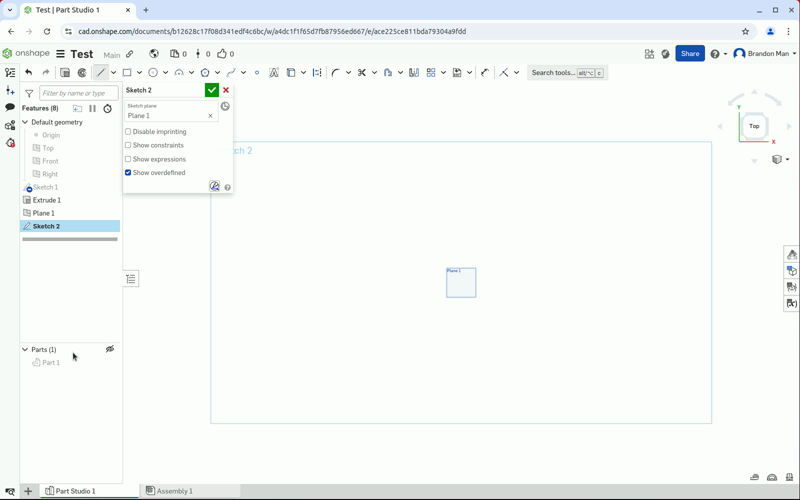
key_down(shift)
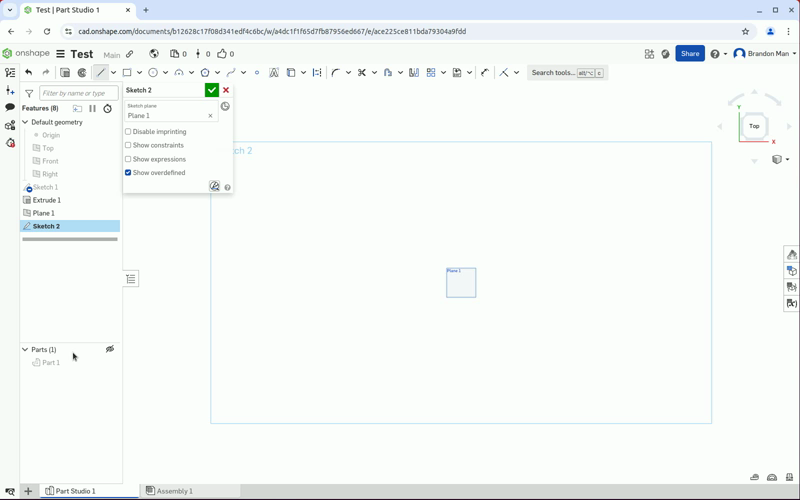
mouse_move(372, 298)
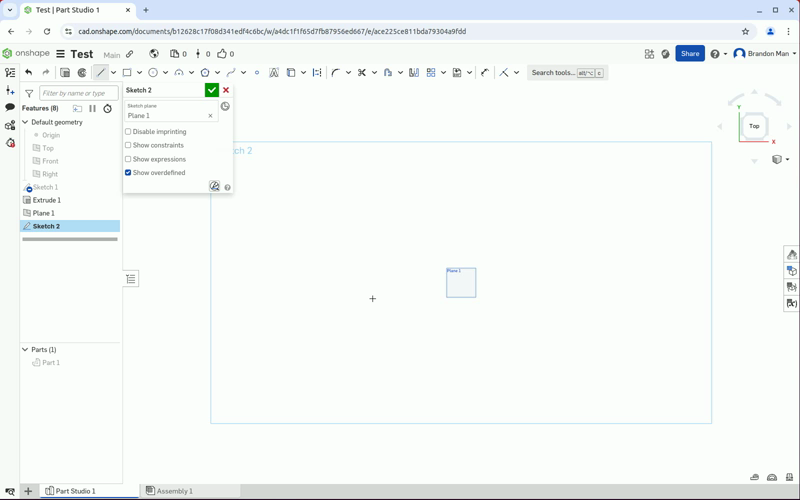
click(372, 298)
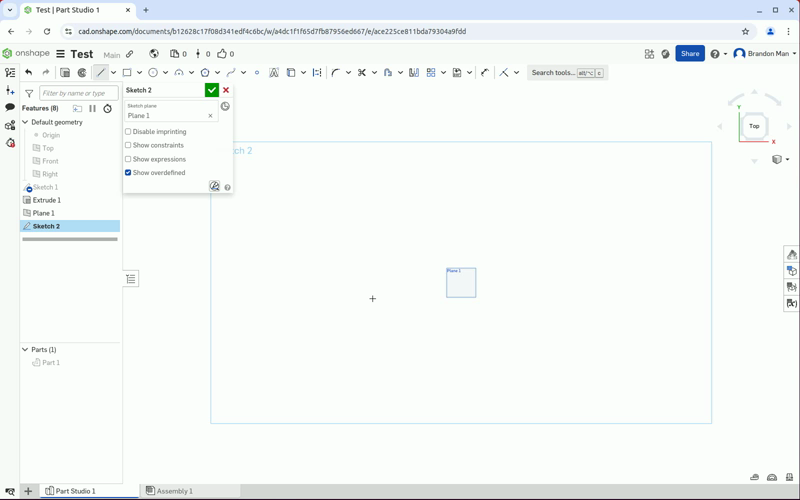
key_up(shift)
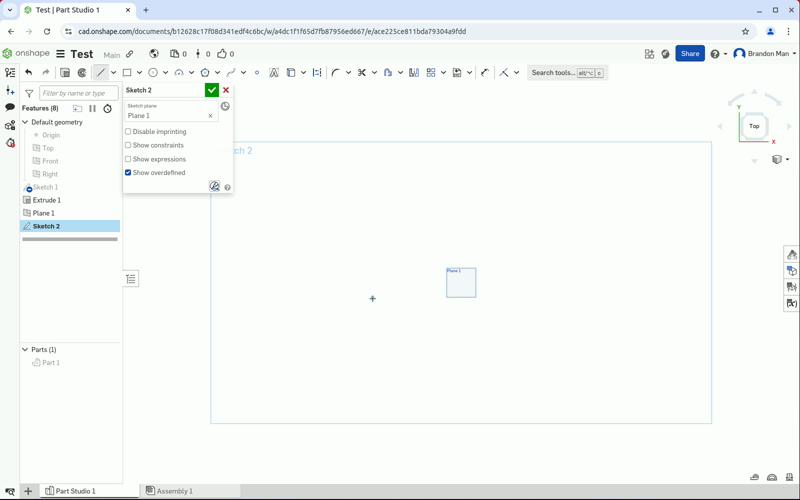
key_down(shift)
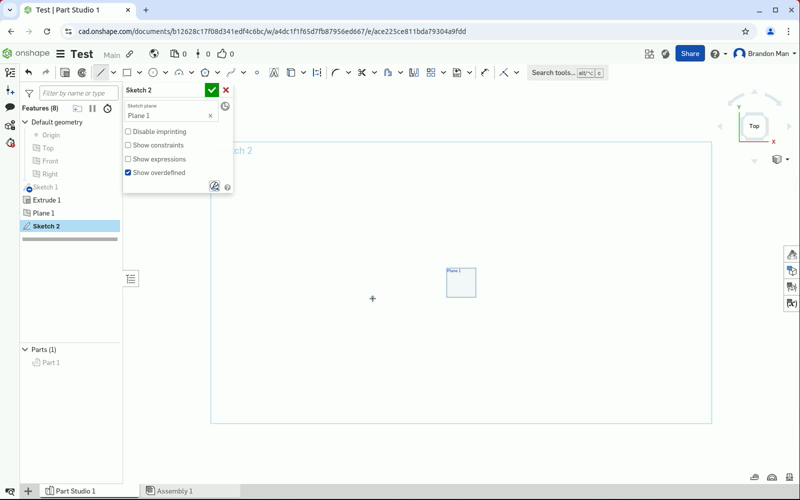
mouse_move(481, 298)
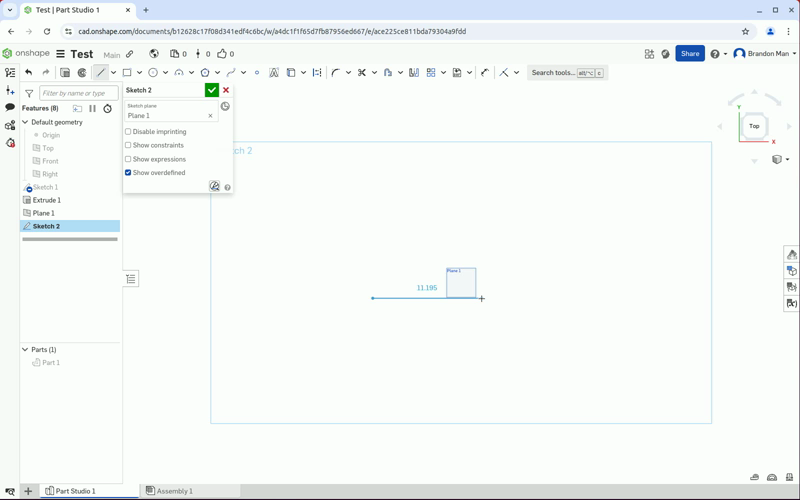
click(481, 298)
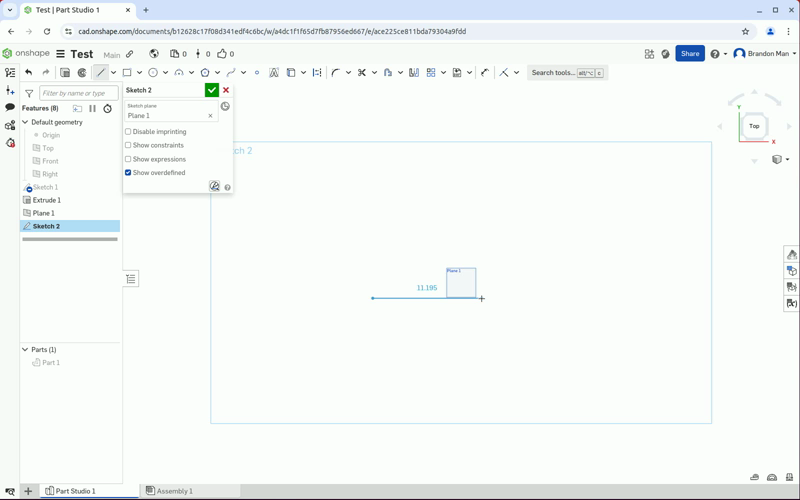
key_up(shift)
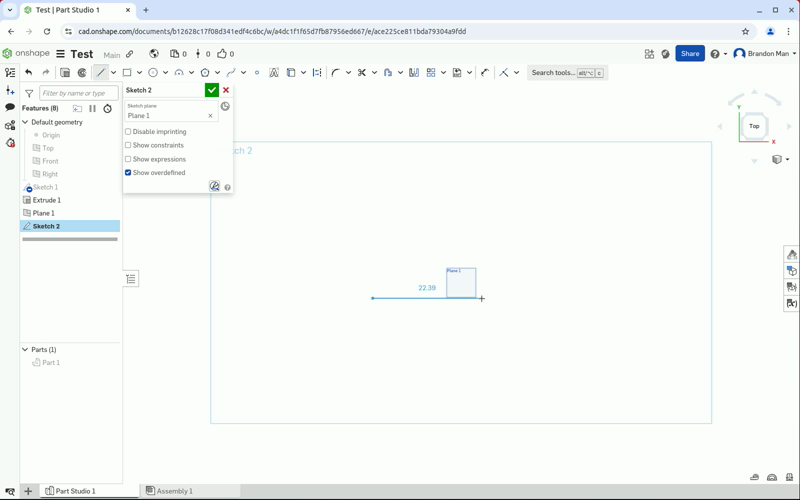
key_down(shift)
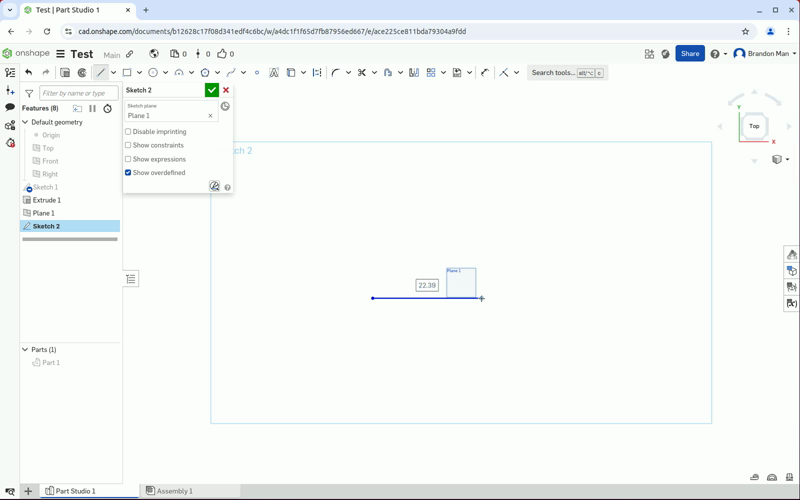
mouse_move(511, 298)
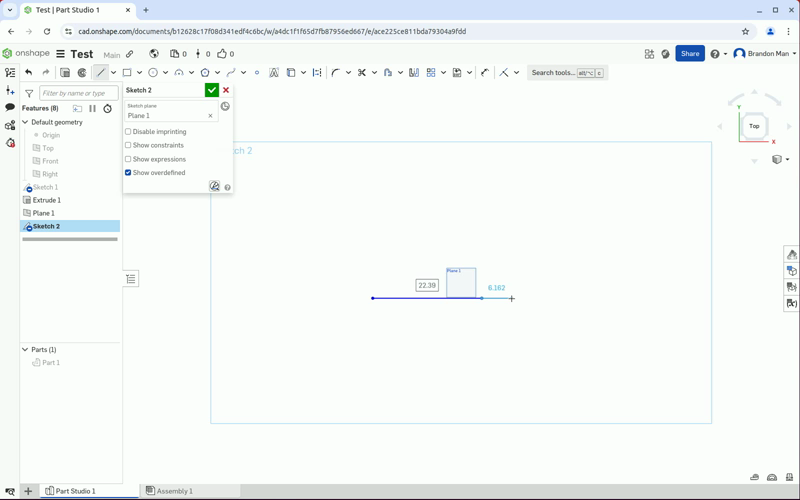
mouse_move(481, 249)
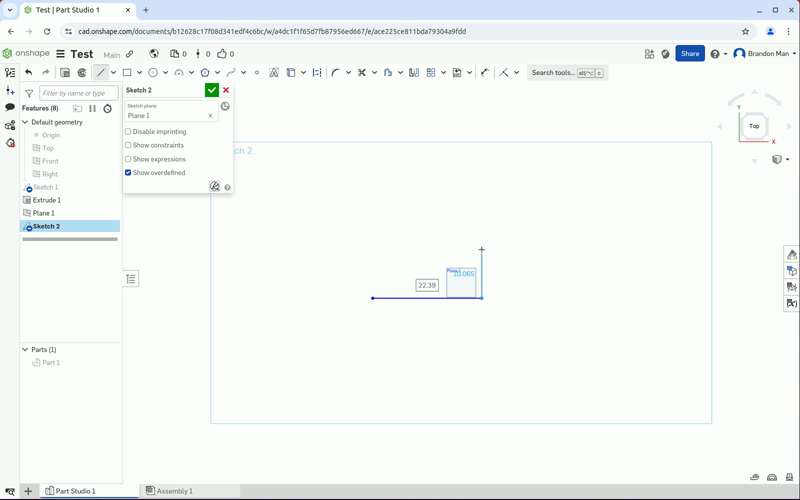
click(481, 249)
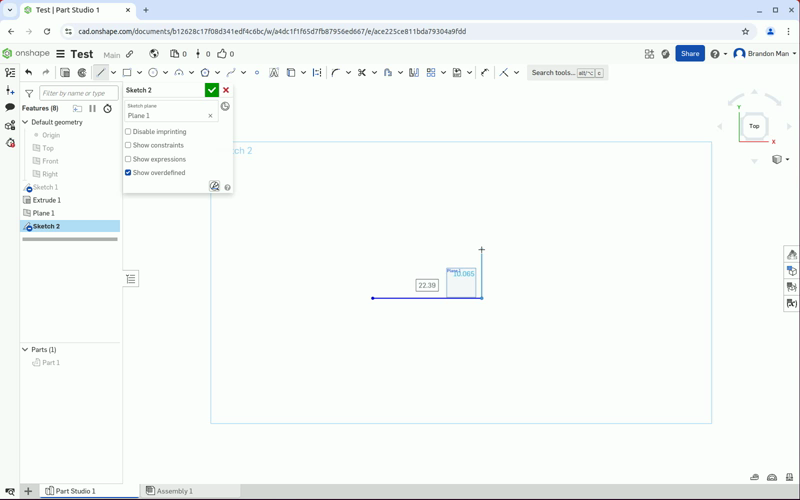
key_up(shift)
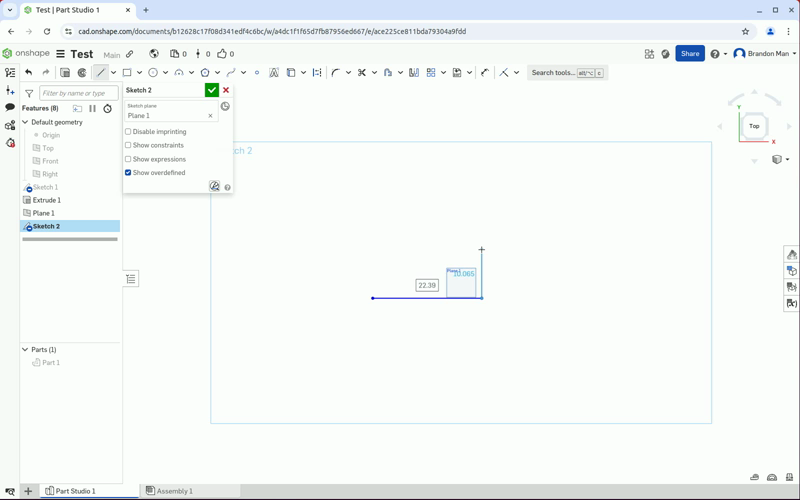
key_down(shift)
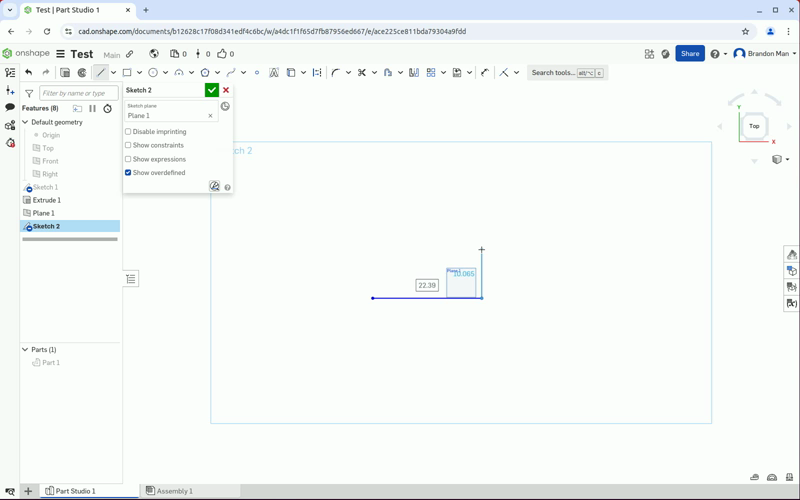
mouse_move(372, 249)
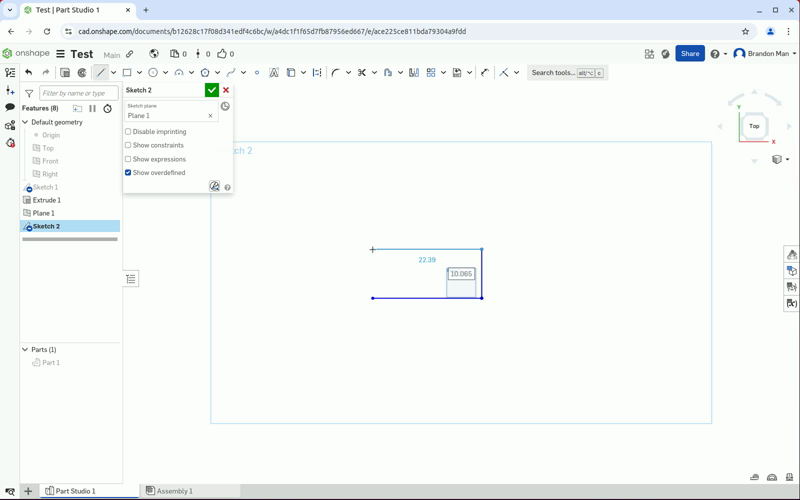
click(372, 249)
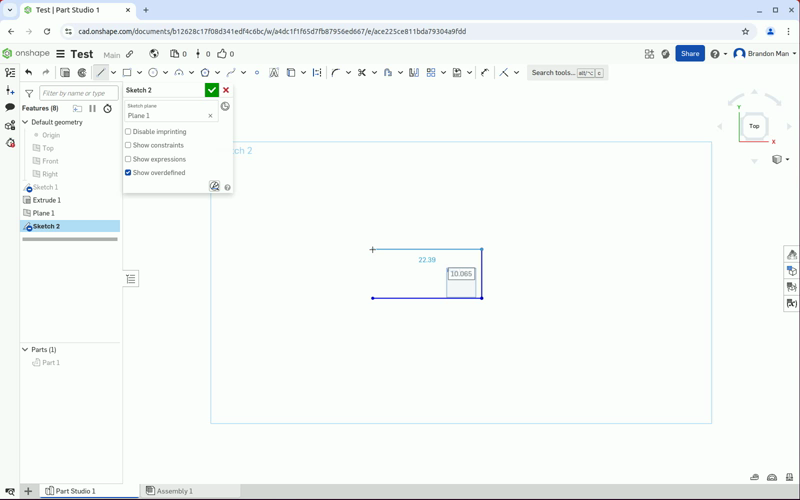
key_up(shift)
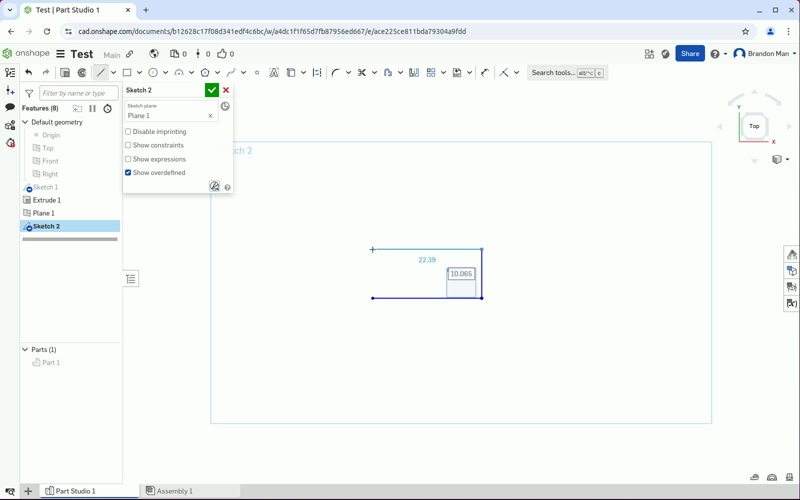
mouse_move(402, 249)
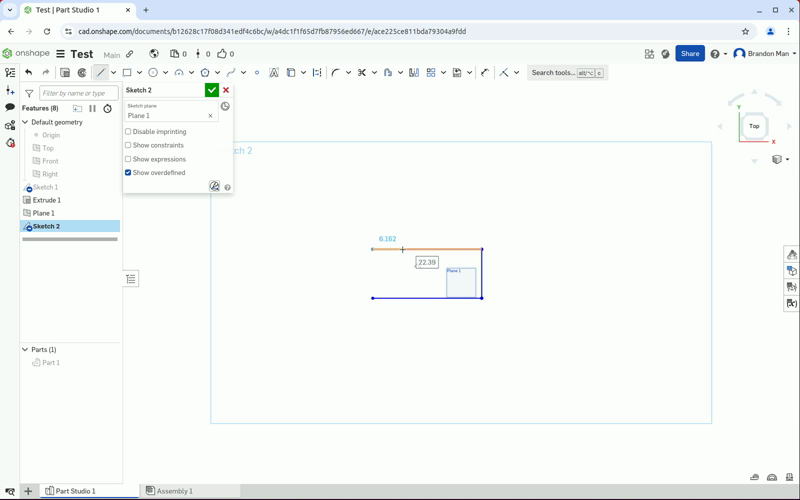
key_down(shift)
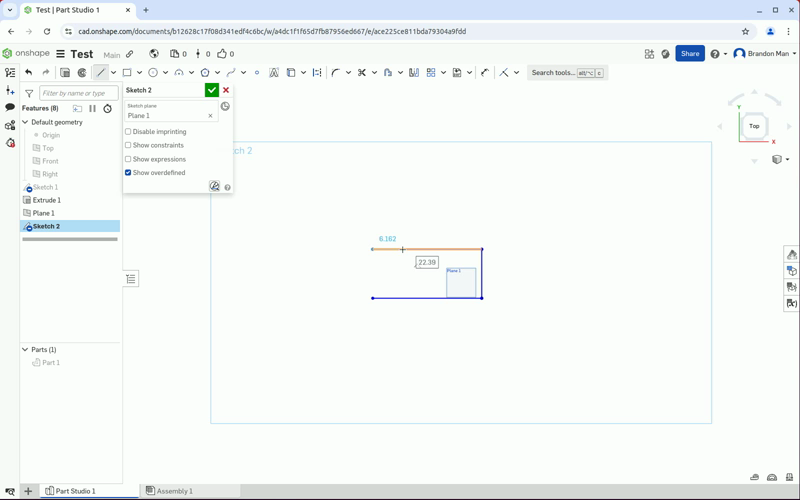
mouse_move(372, 298)
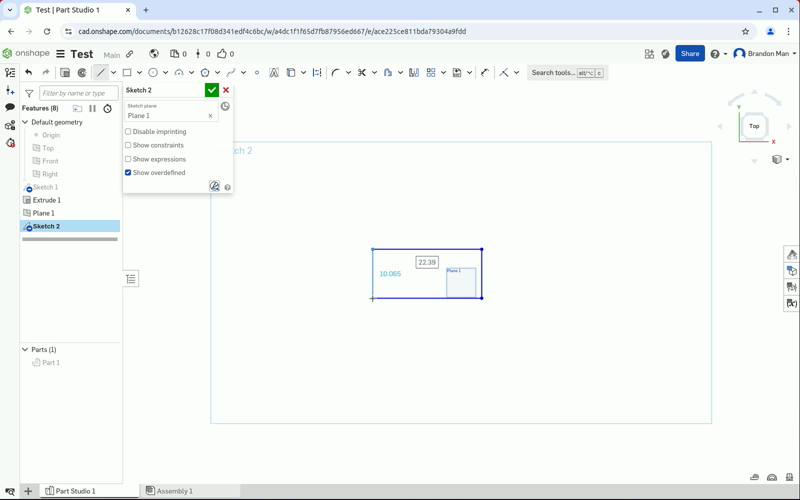
key_up(shift)
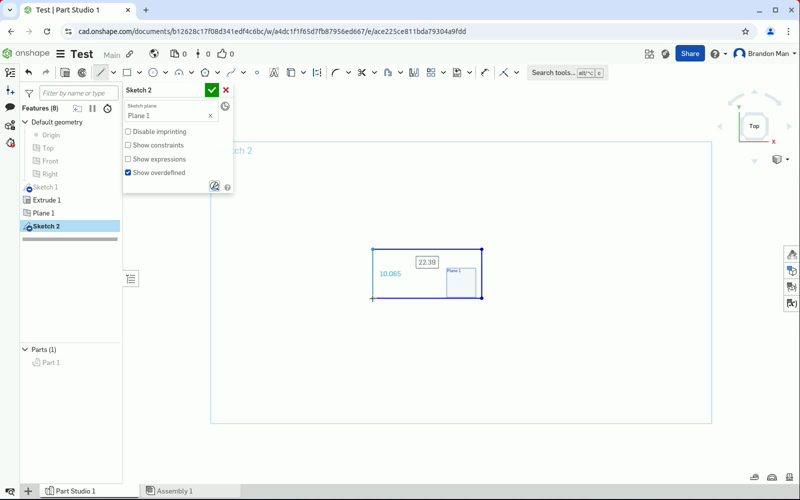
click(372, 298)
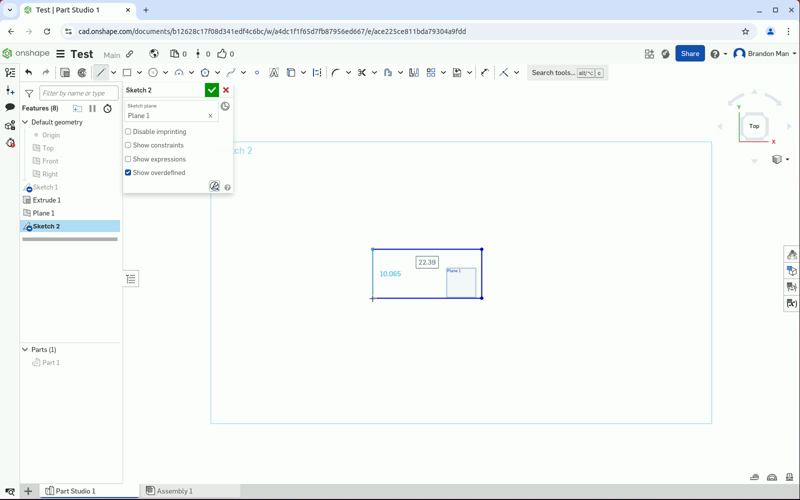
key(esc)
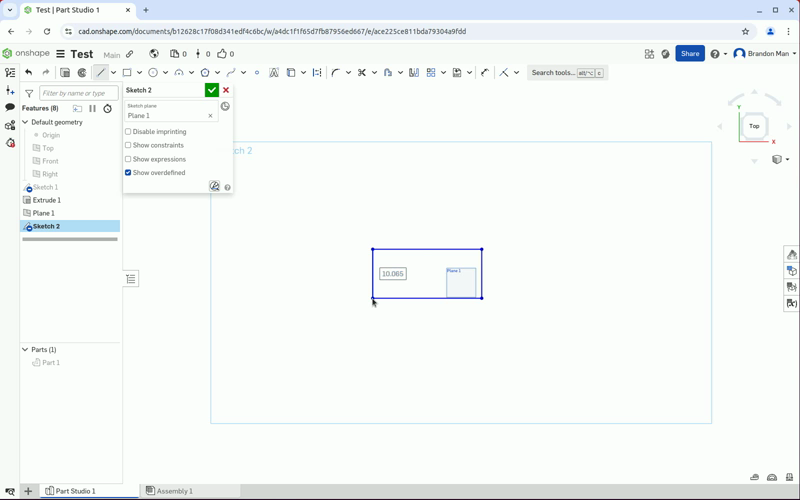
mouse_move(425, 292)
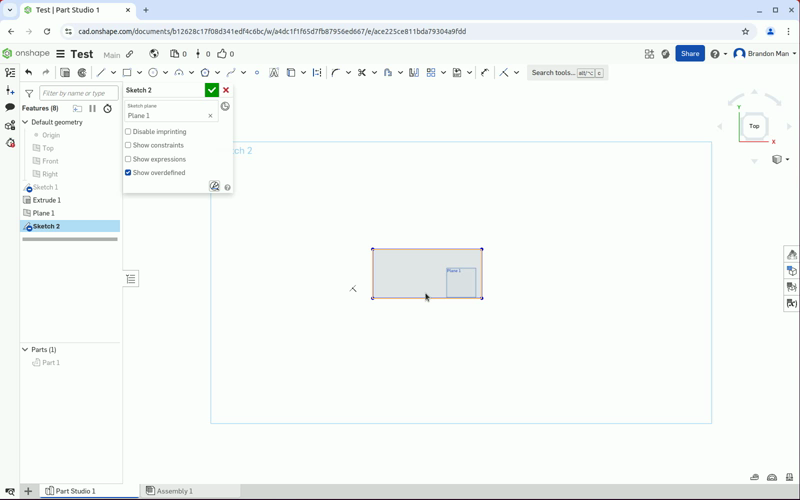
click(425, 292)
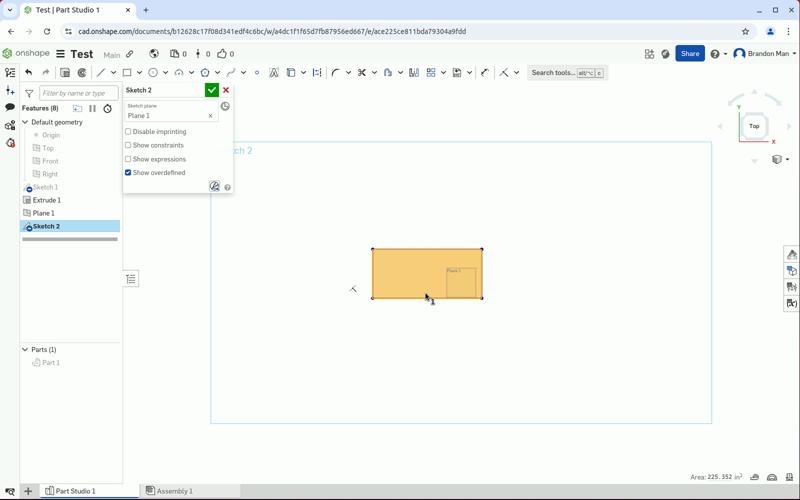
mouse_move(73, 352)
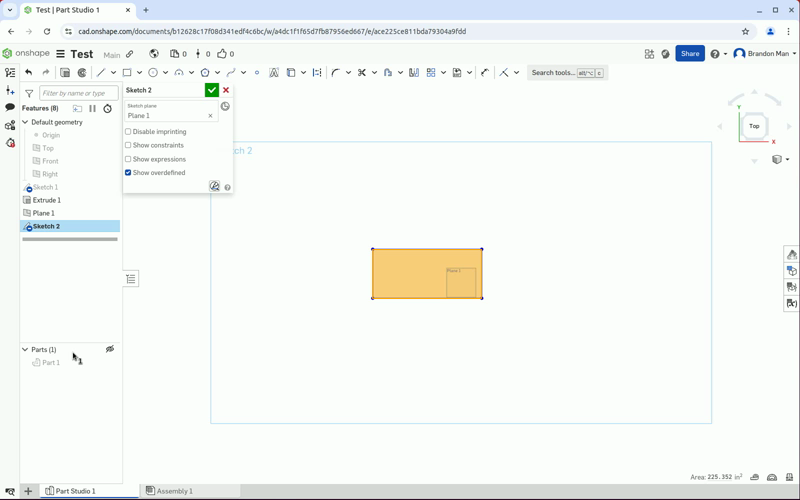
key(shift+y)
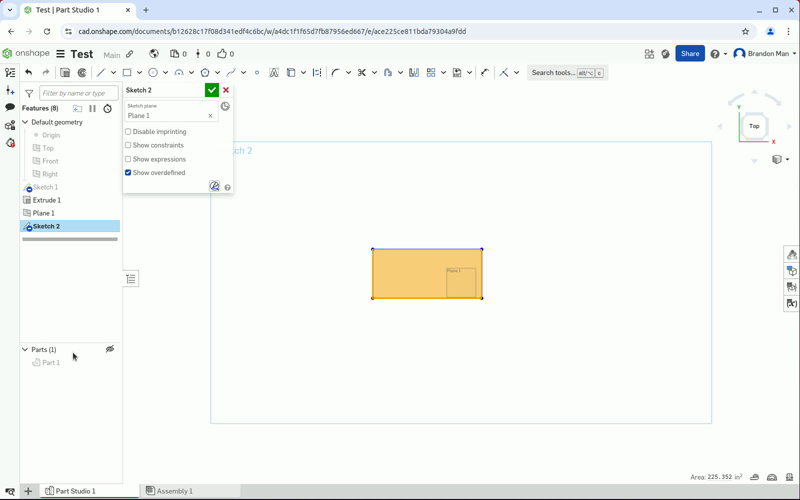
key(shift+e)
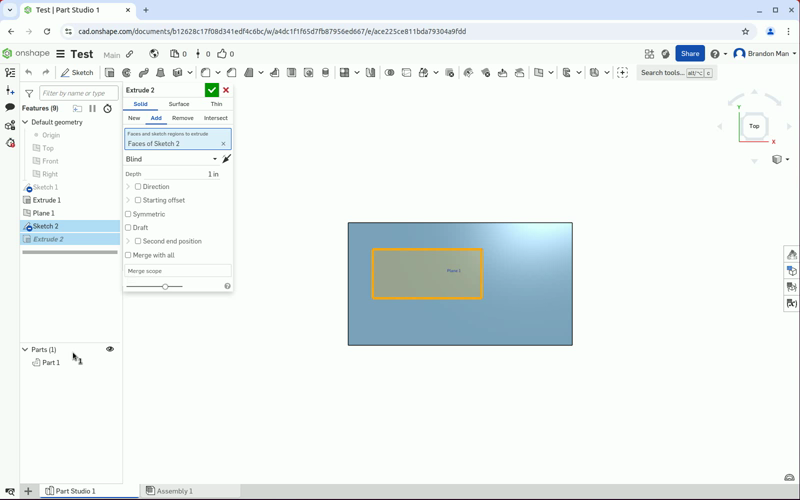
mouse_move(143, 106)
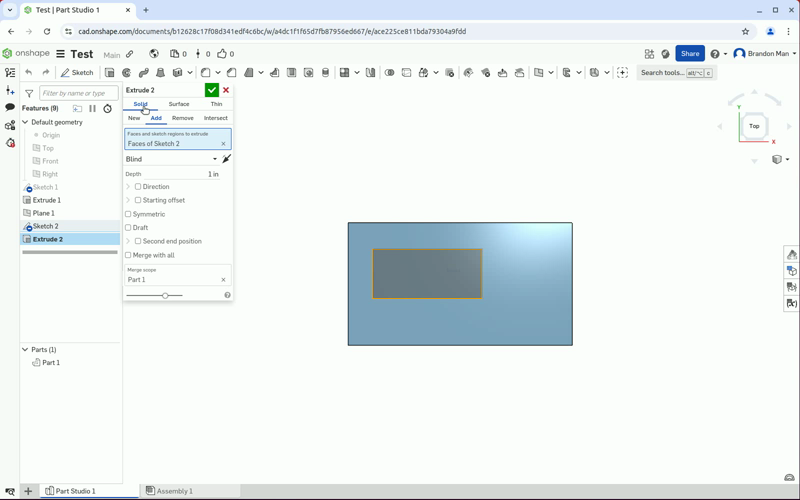
click(143, 106)
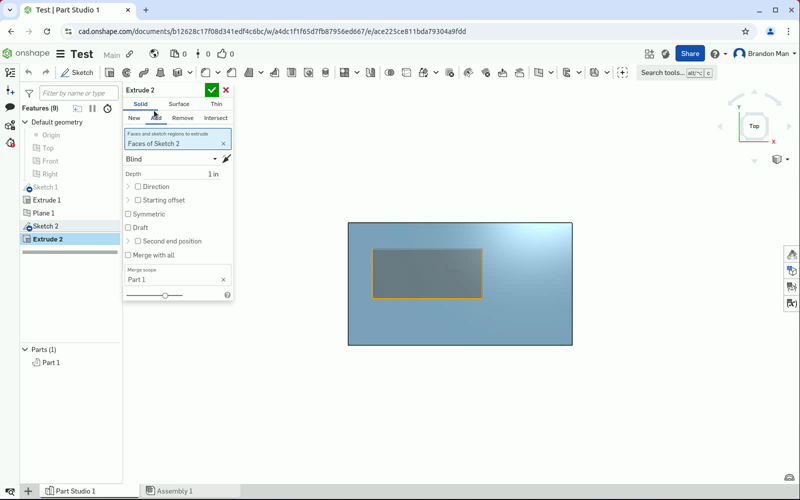
mouse_move(186, 120)
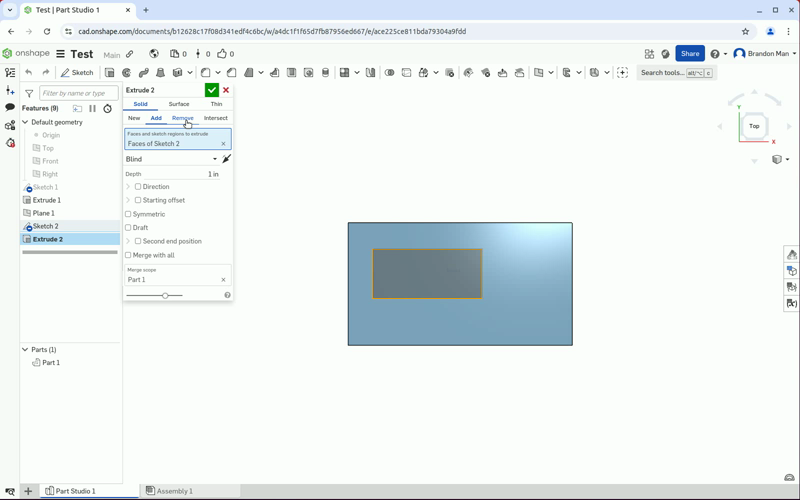
click(186, 120)
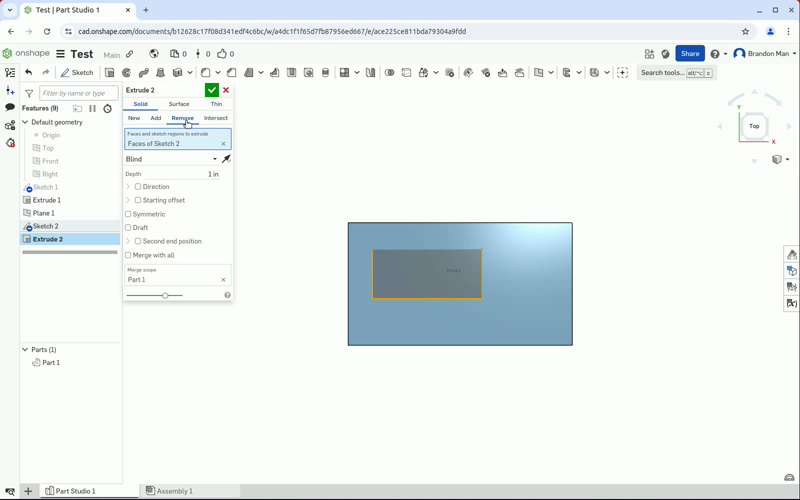
key(tab, 4)
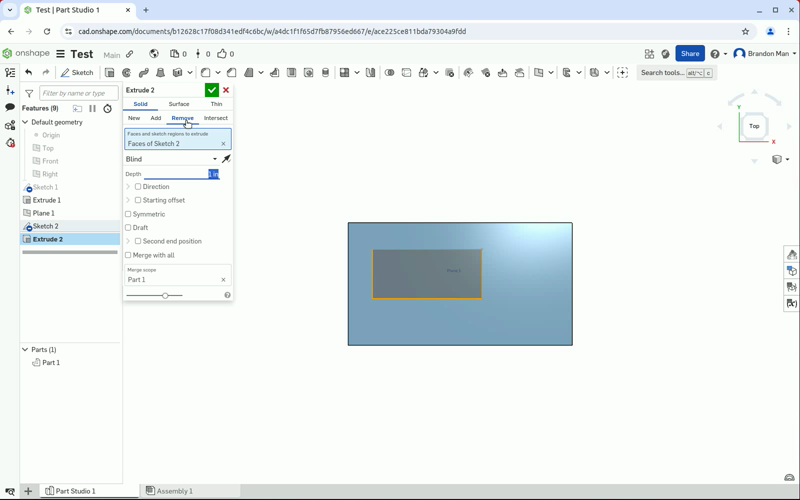
text(5.536)
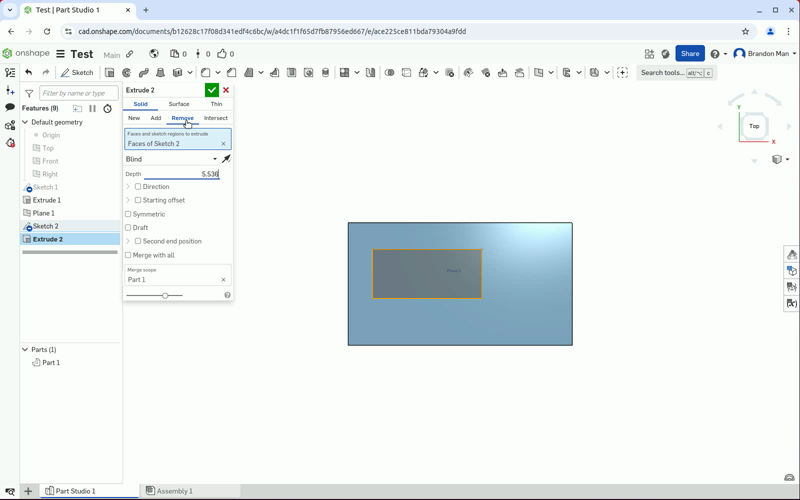
key(tab, 6)
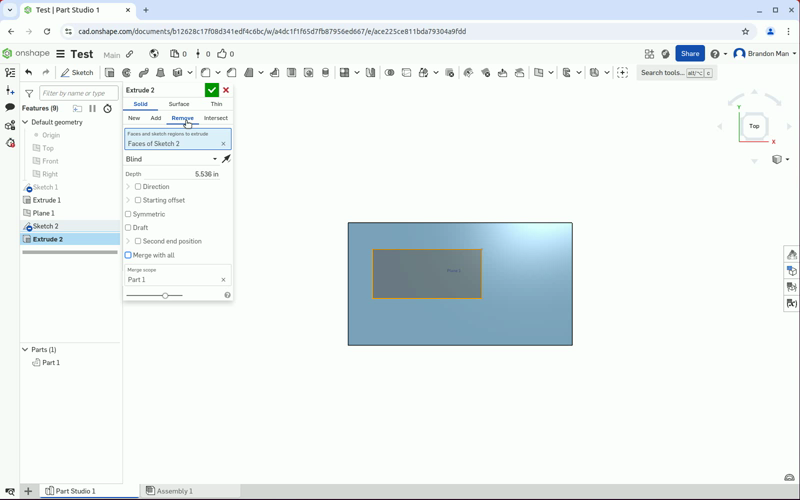
key(space)
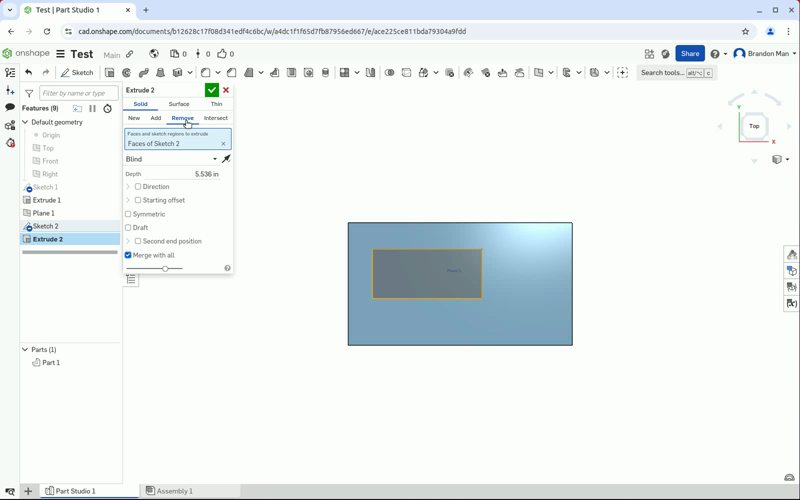
key(enter)
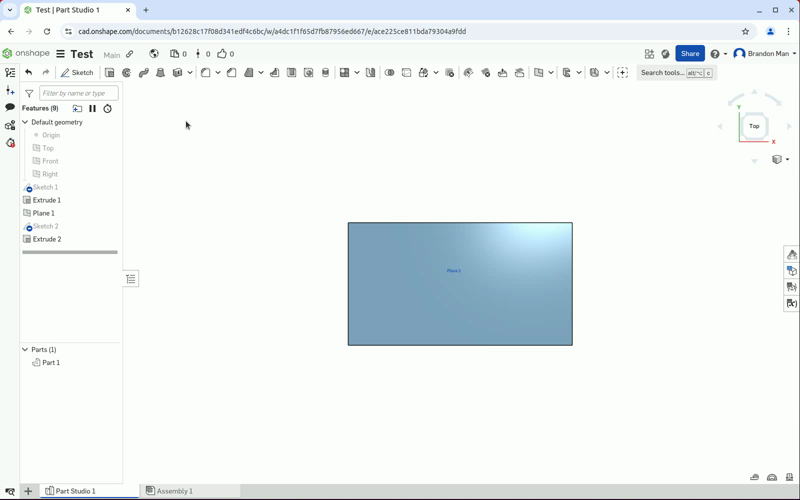
key(shift+h)
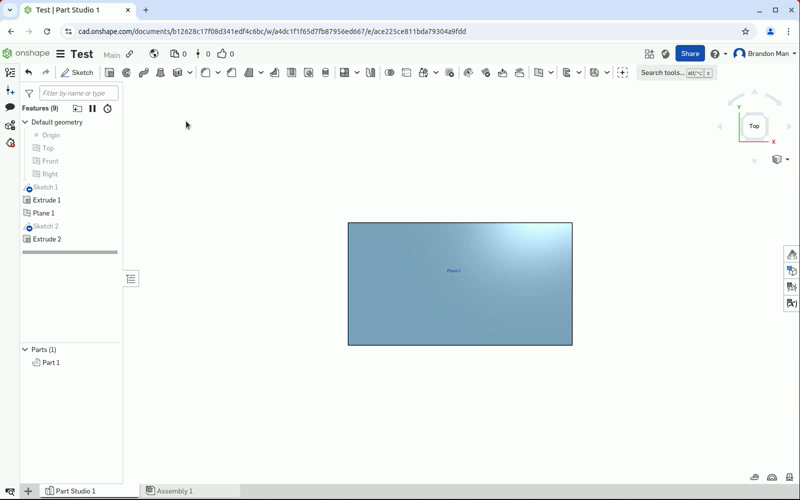
key(shift+h)
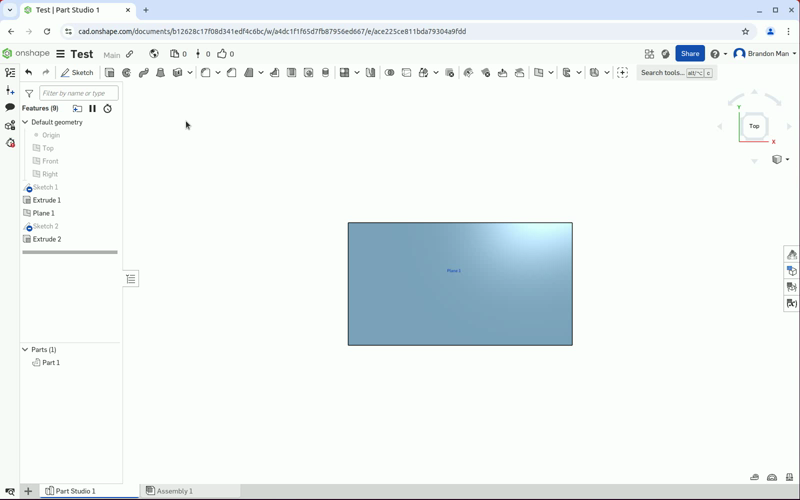
key(shift+7)
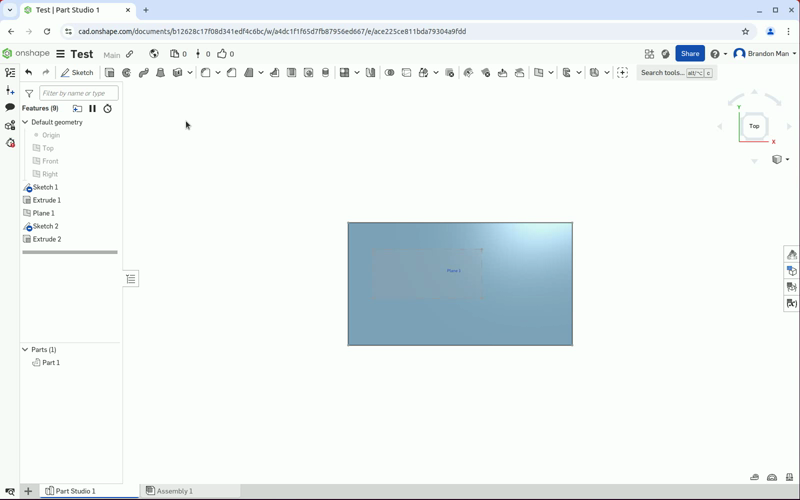
key(up, 3)
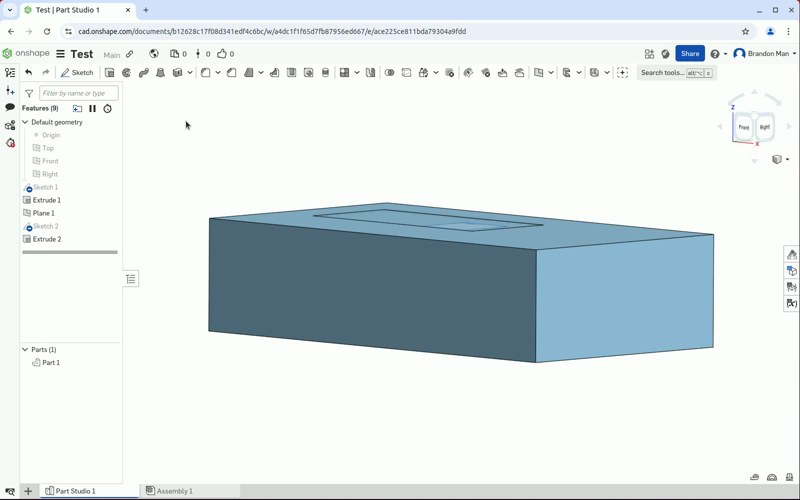
key(left, 3)
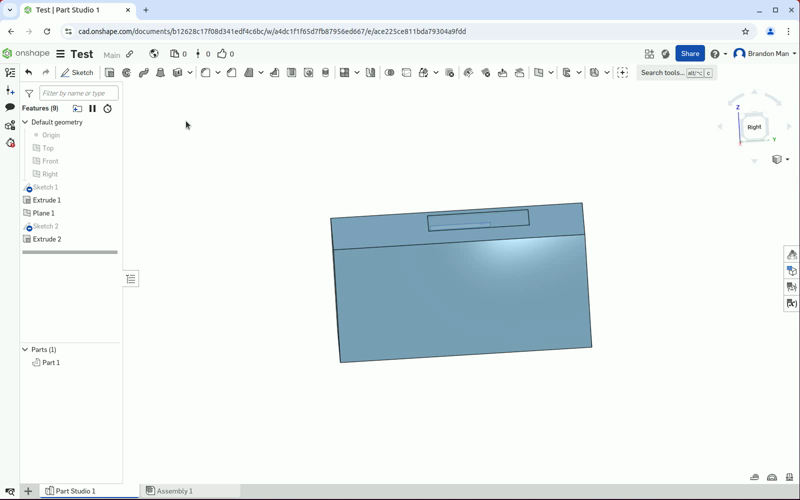
key(right, 3)
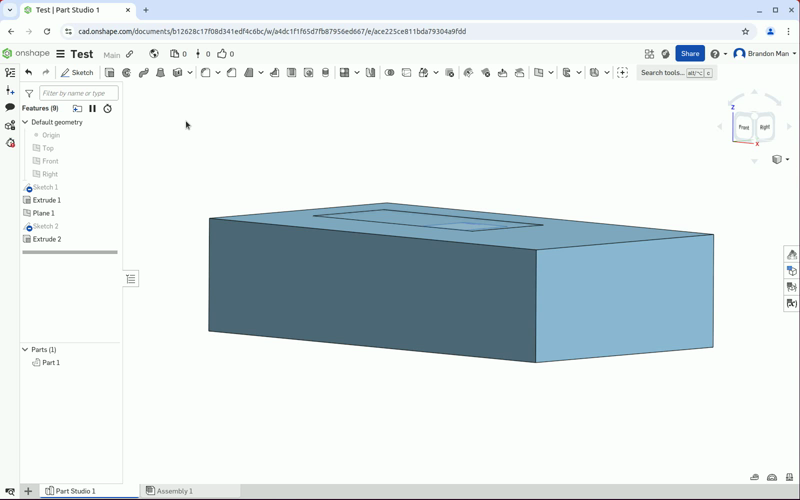
key(down, 3)
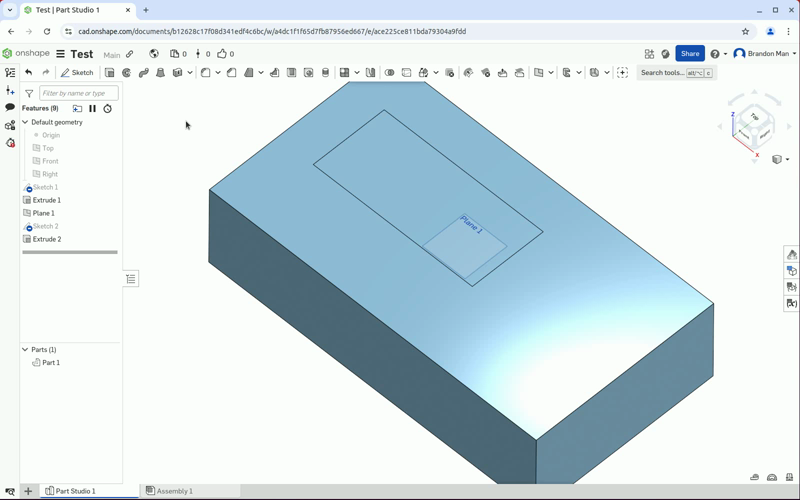
mouse_move(73, 189)
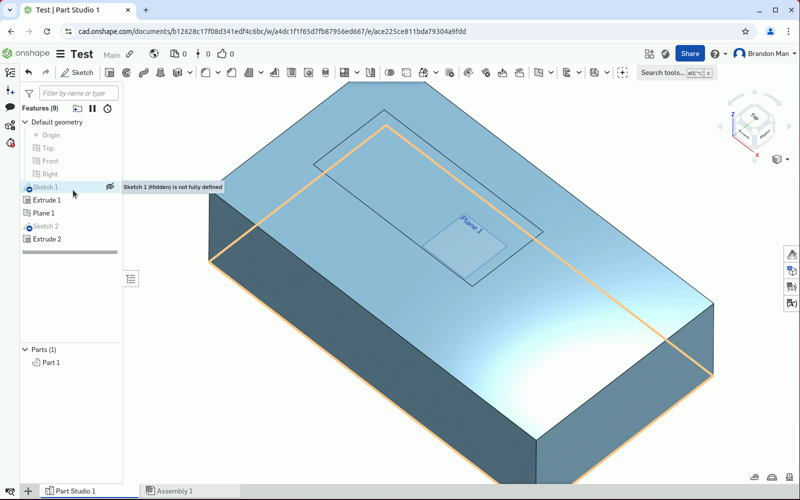
click(73, 189)